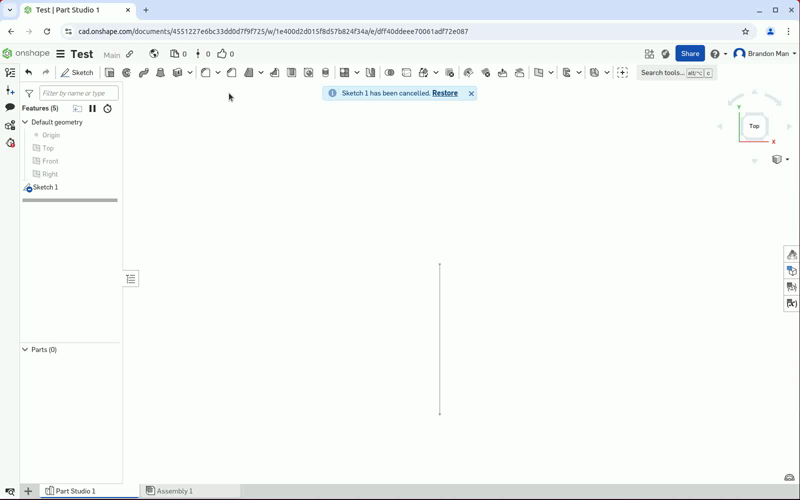
key(shift+h)
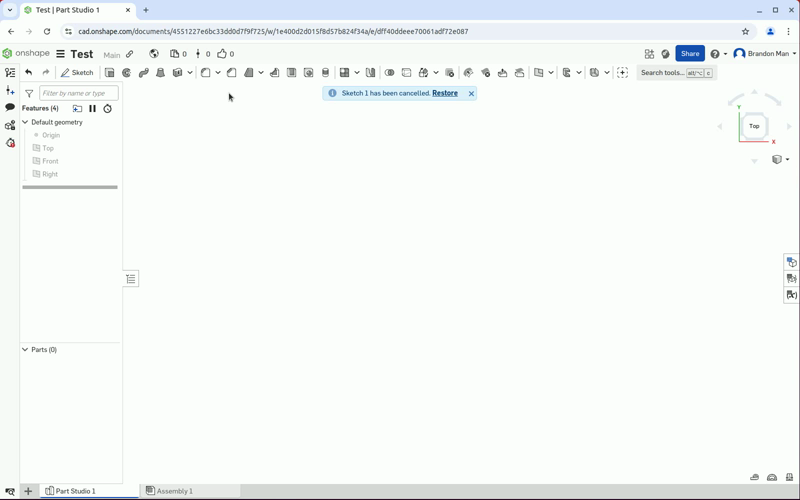
mouse_move(73, 352)
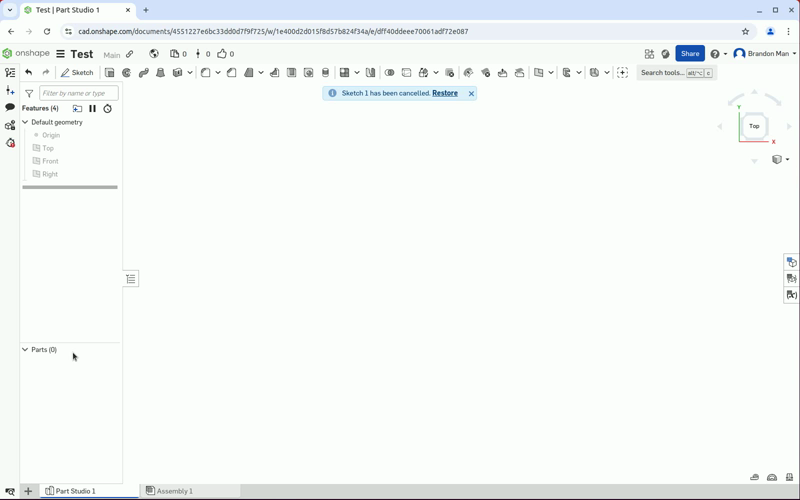
key(y)
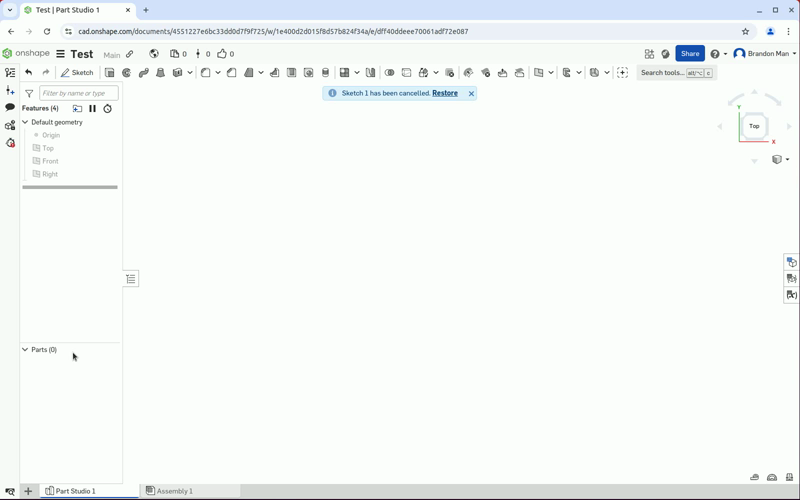
key(shift+p)
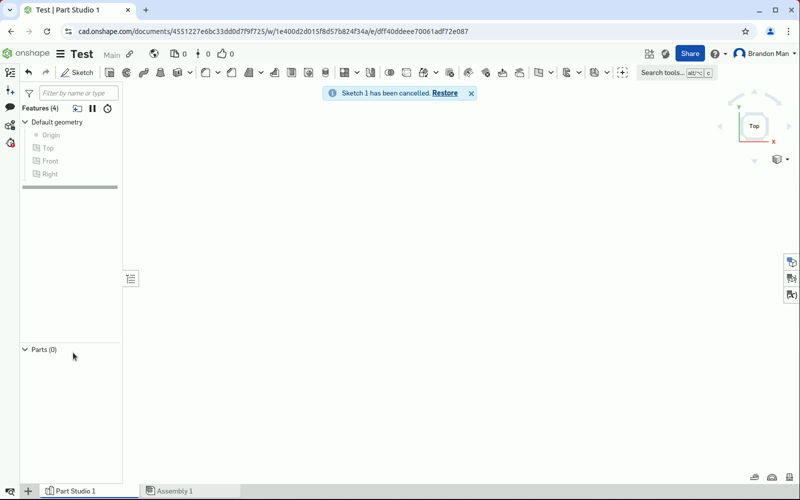
key(space)
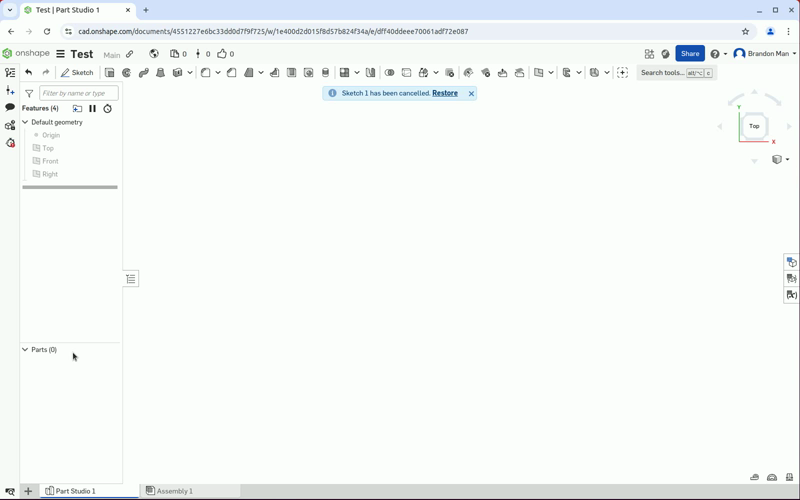
key_down(shift)
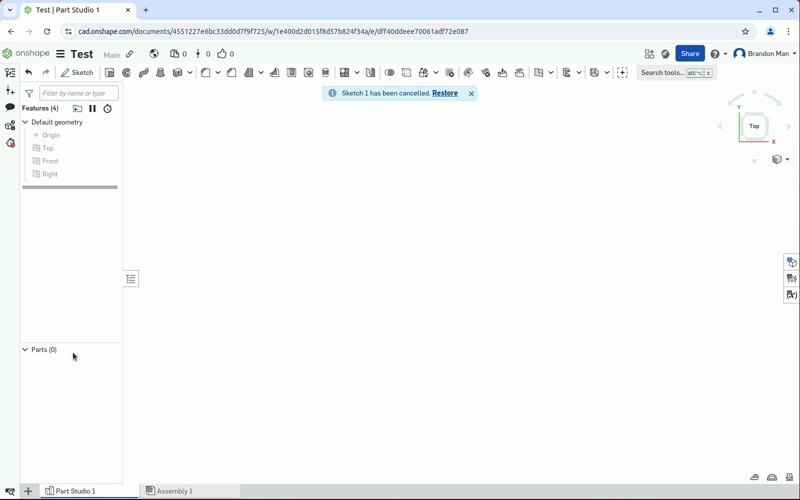
key(up)
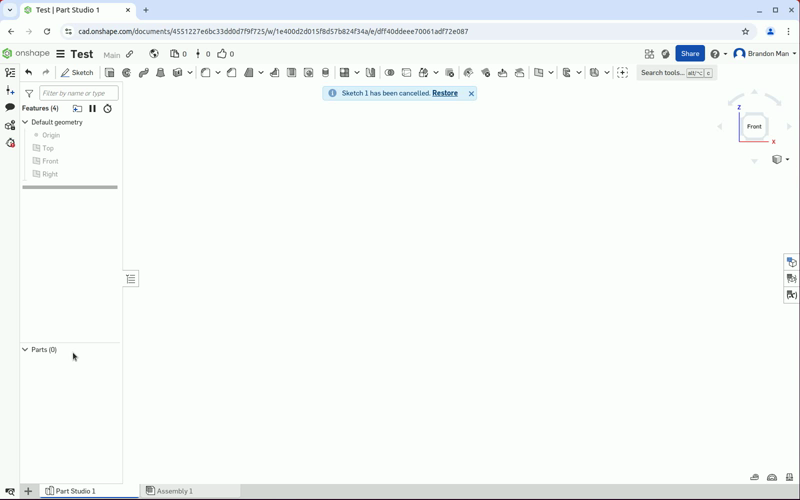
key_up(shift)
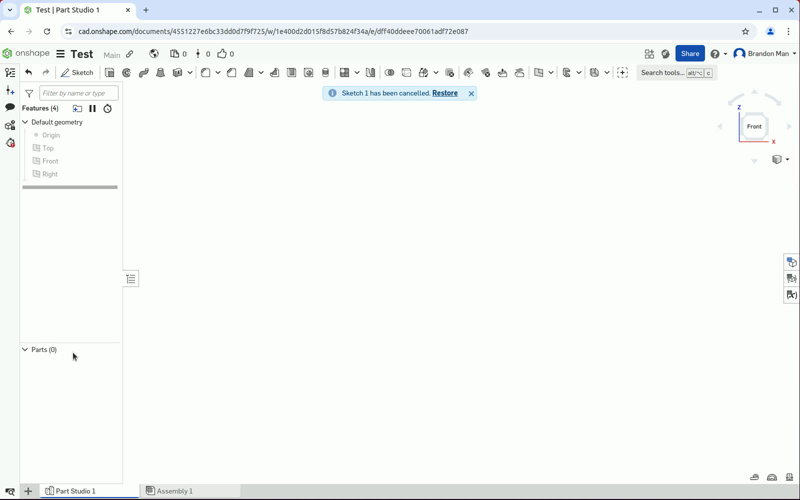
mouse_move(73, 352)
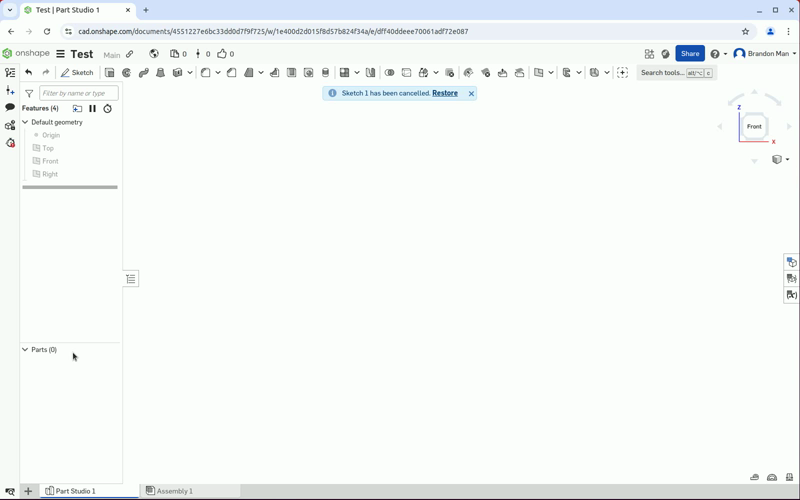
key(shift+y)
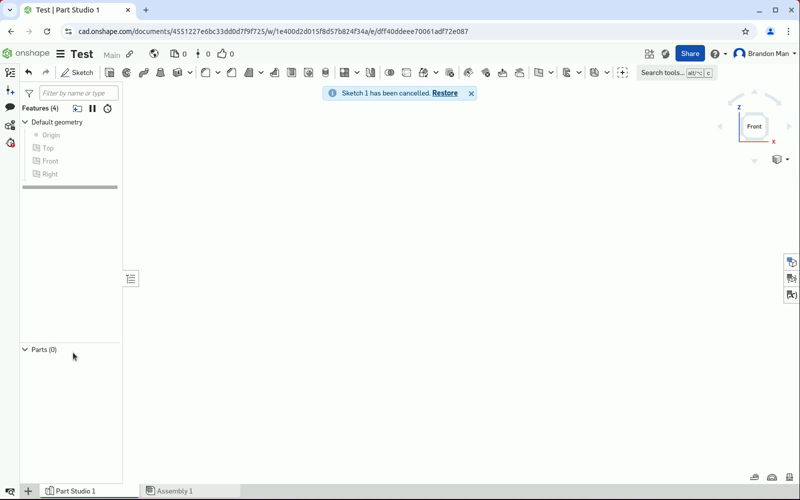
key(shift+s)
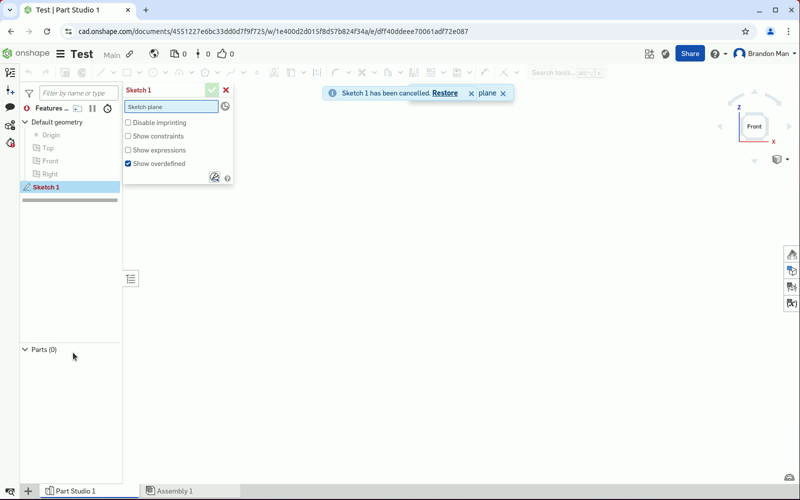
mouse_move(73, 163)
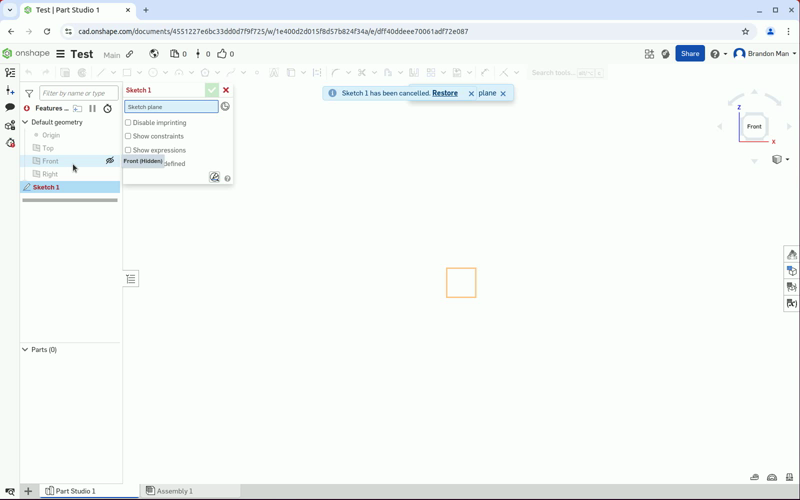
click(73, 163)
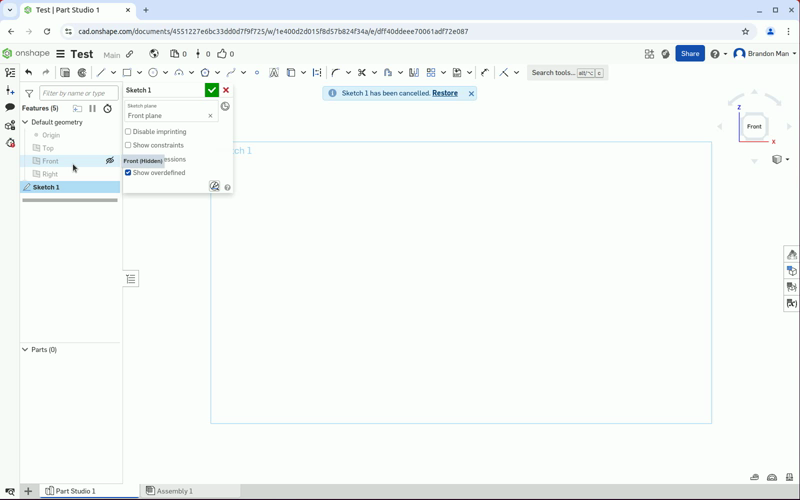
mouse_move(73, 352)
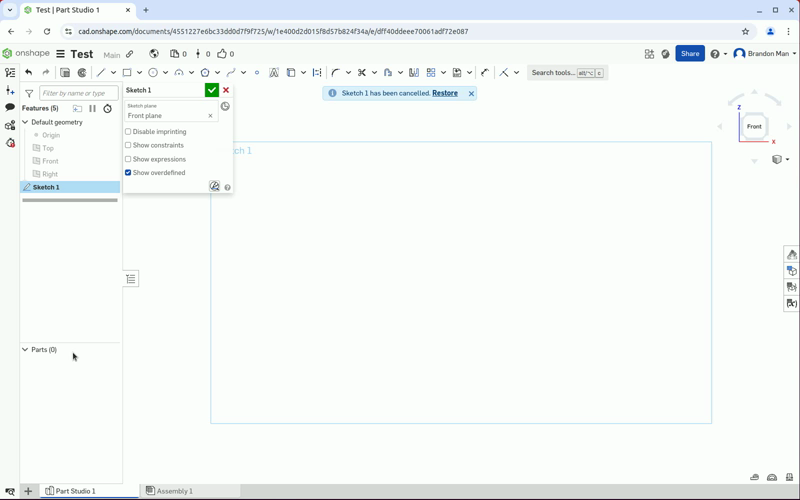
key(y)
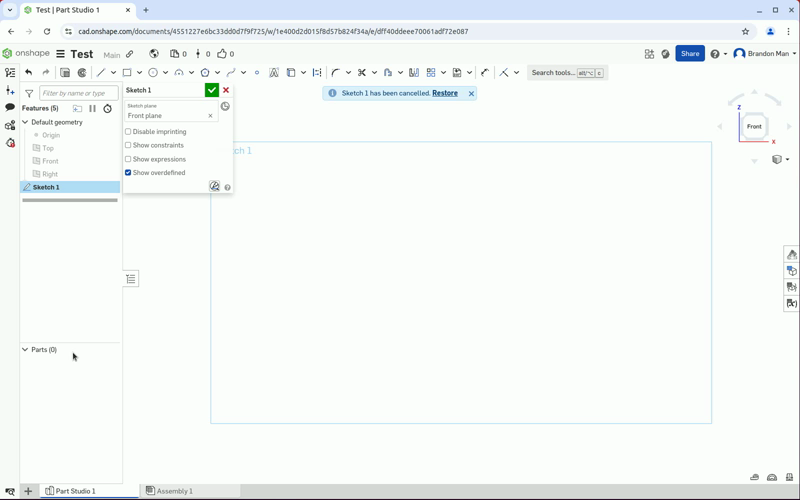
key(l)
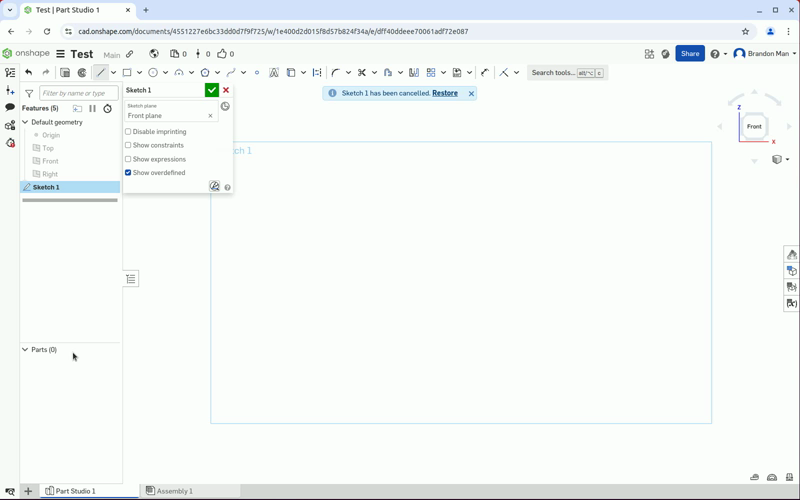
key_down(shift)
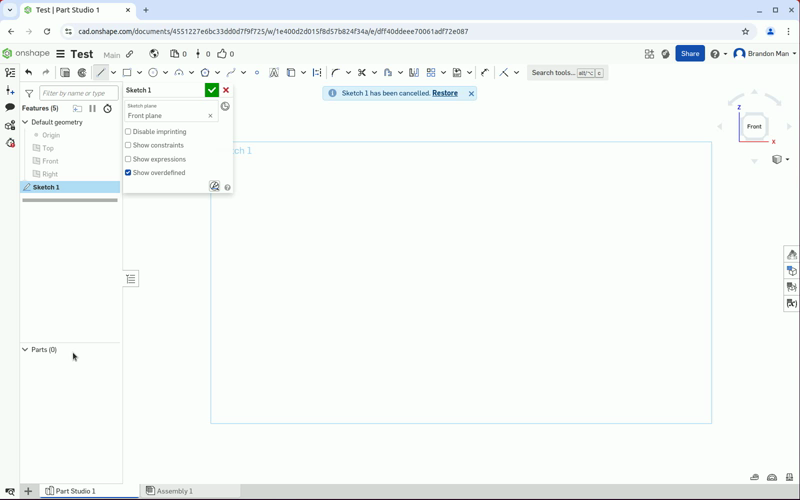
mouse_move(460, 282)
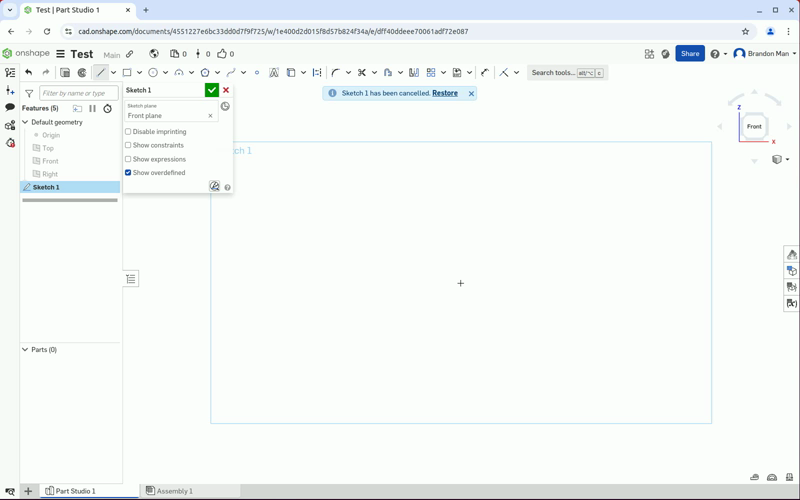
click(460, 282)
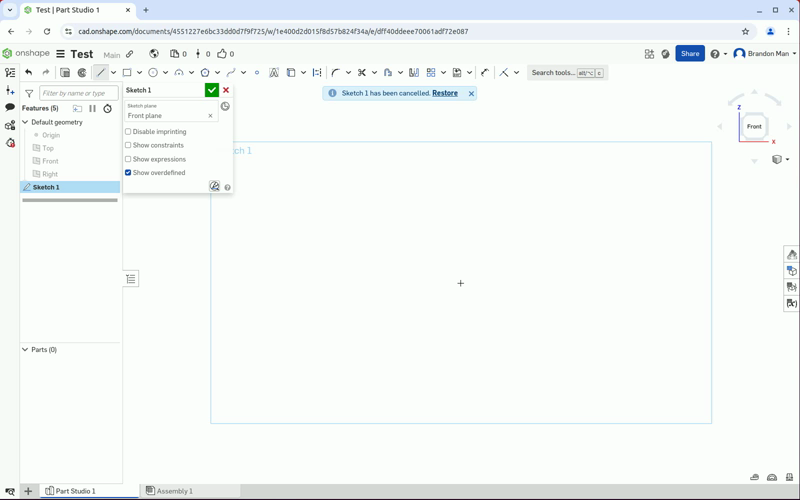
key_up(shift)
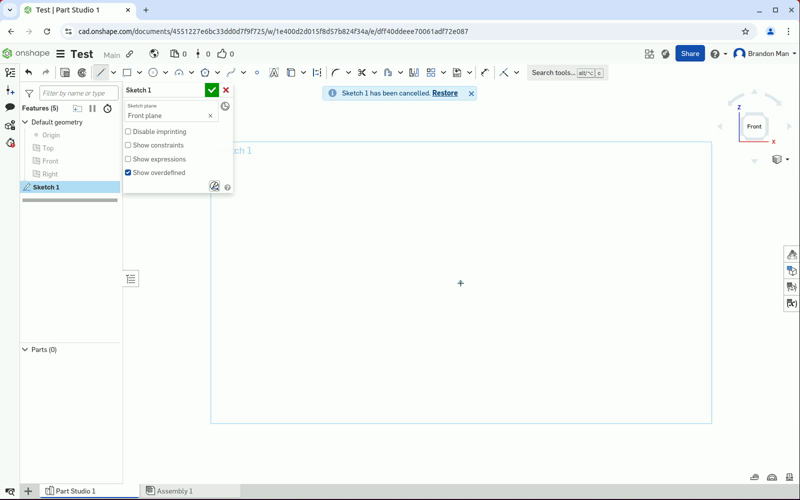
key_down(shift)
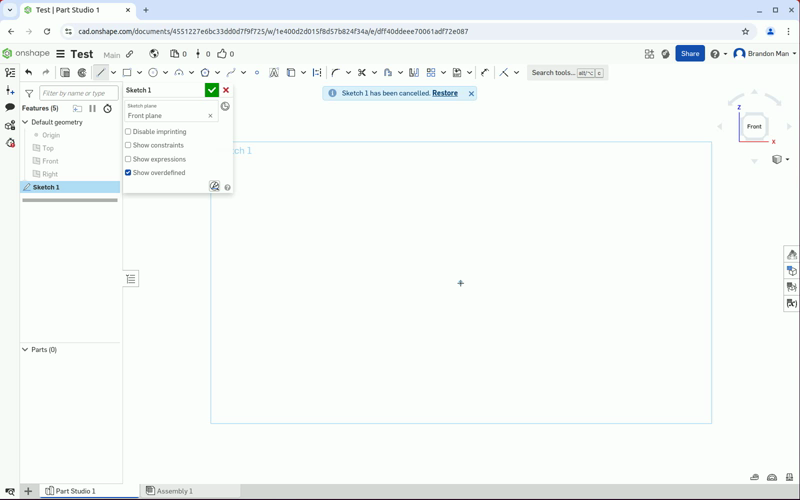
mouse_move(573, 282)
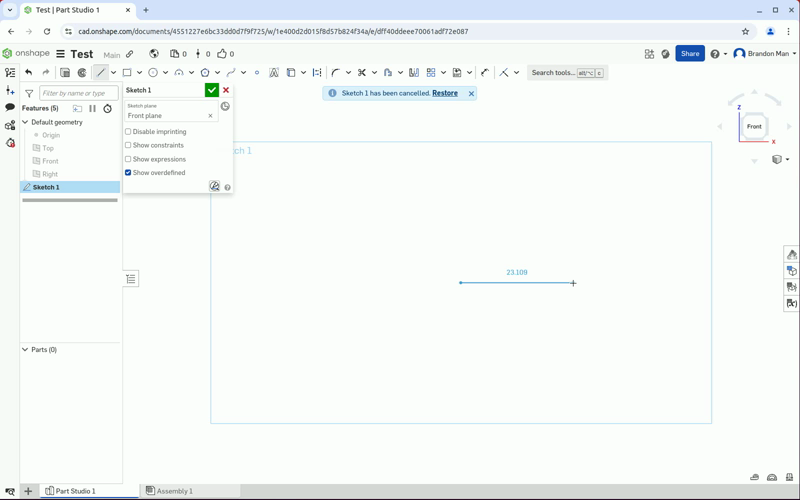
click(573, 282)
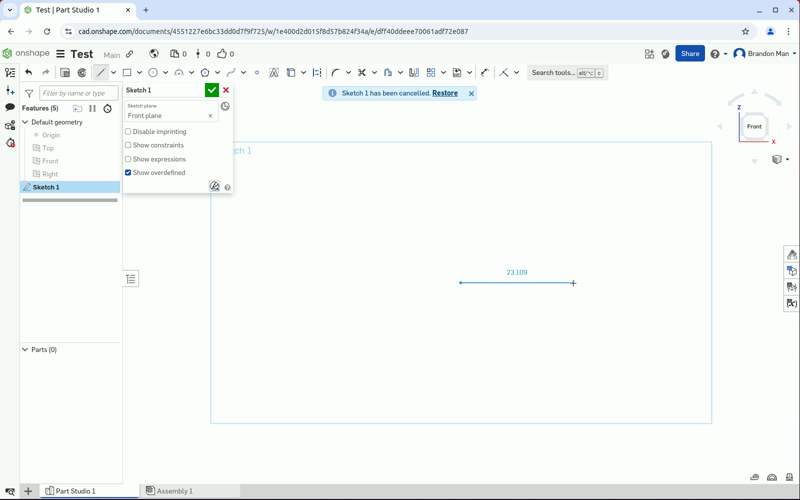
key_up(shift)
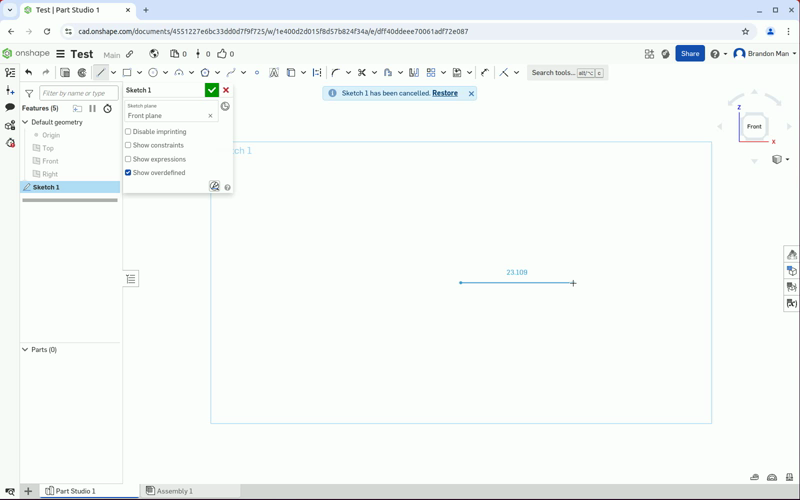
key_down(shift)
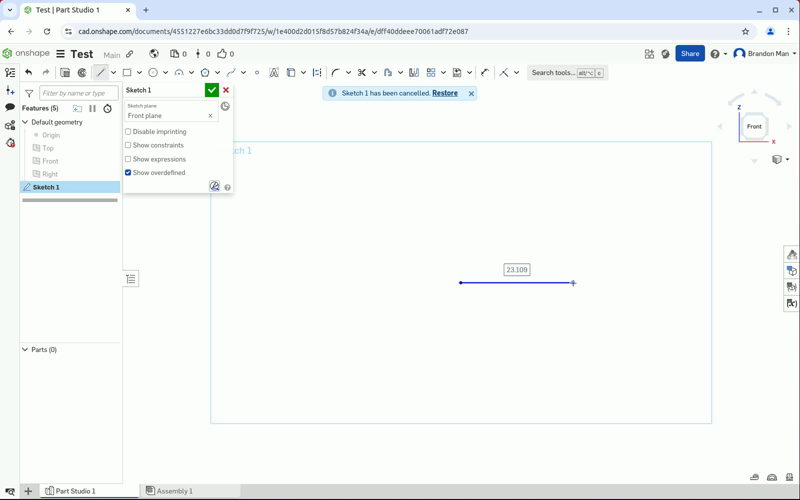
mouse_move(573, 208)
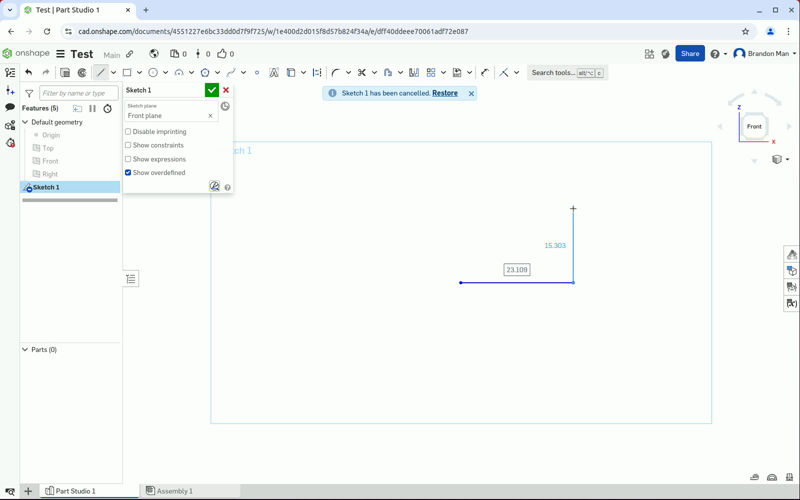
click(573, 208)
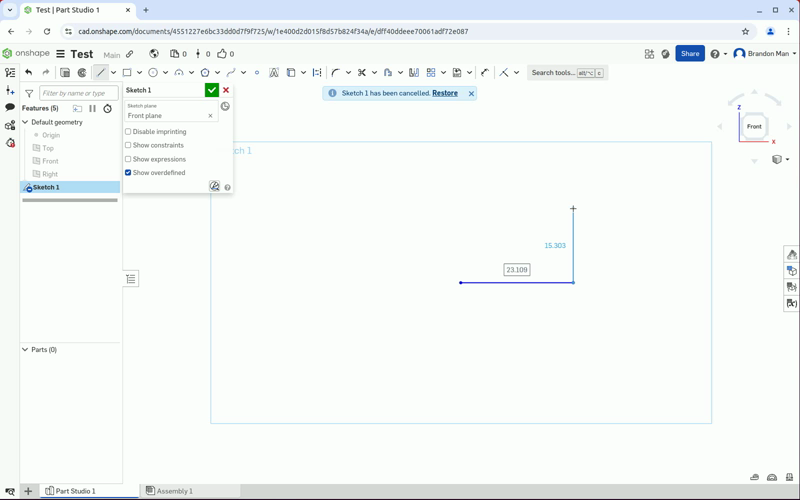
key_up(shift)
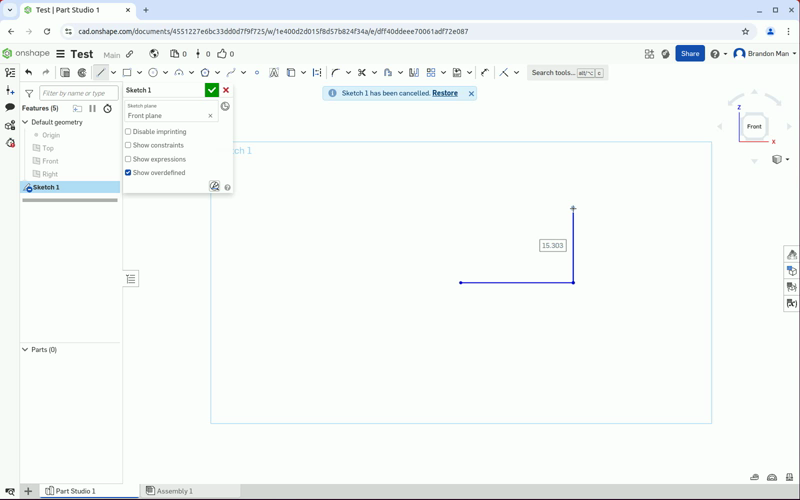
key_down(shift)
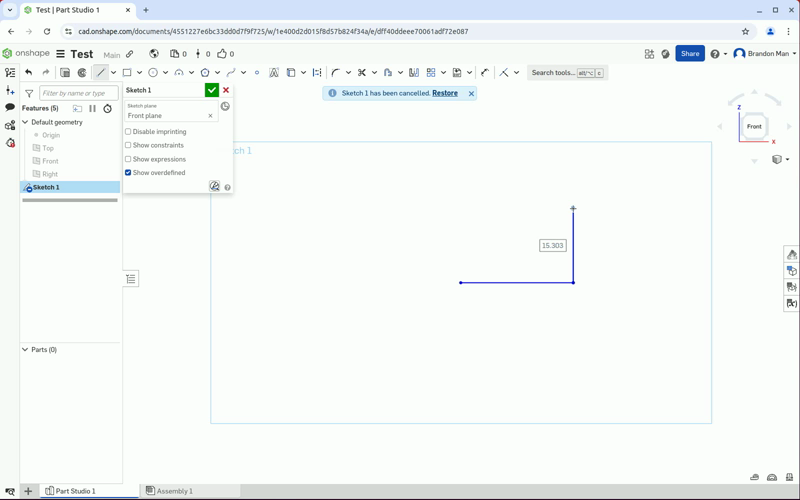
mouse_move(460, 208)
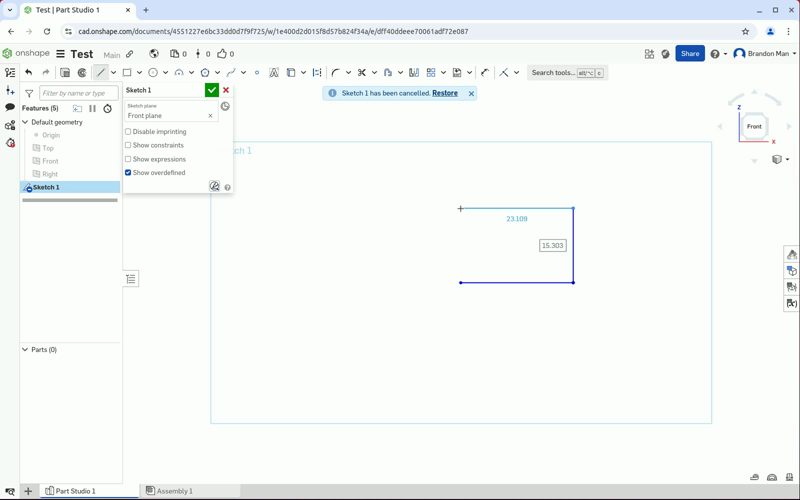
click(460, 208)
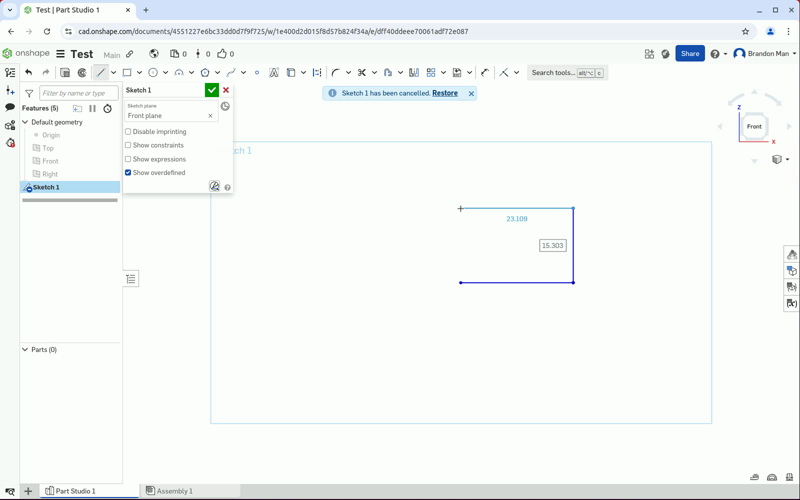
key_up(shift)
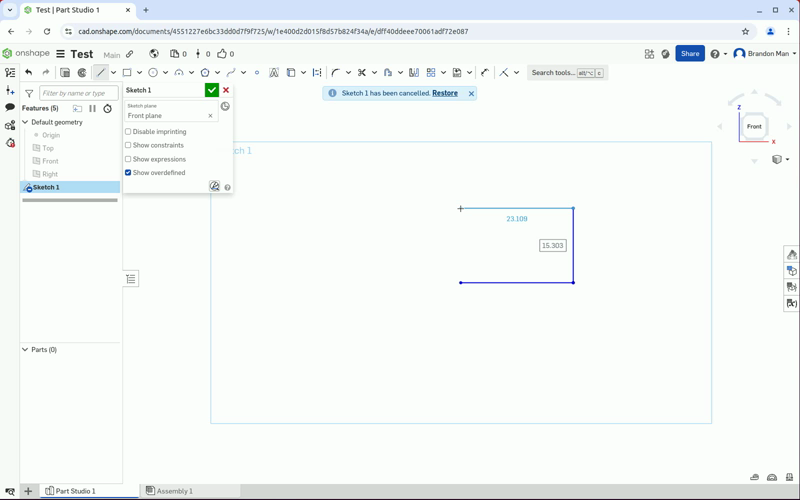
key_down(shift)
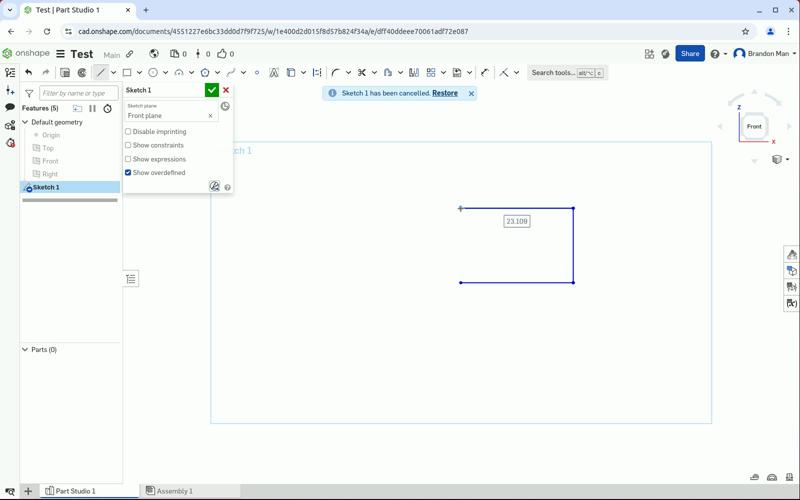
mouse_move(460, 282)
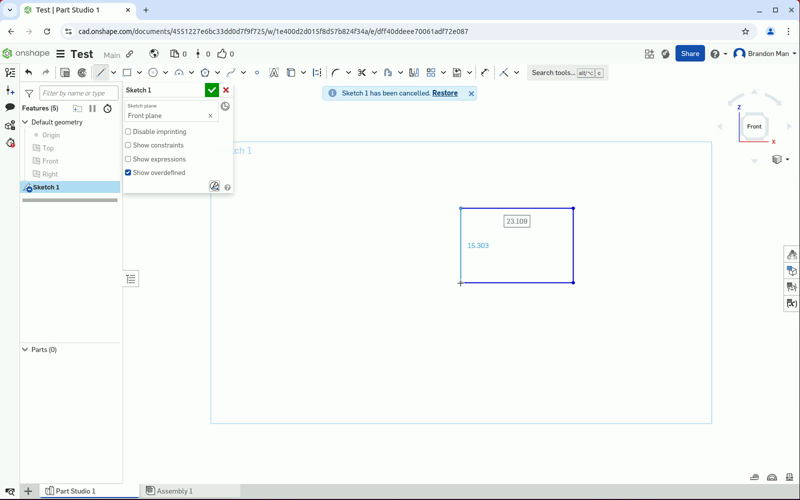
key_up(shift)
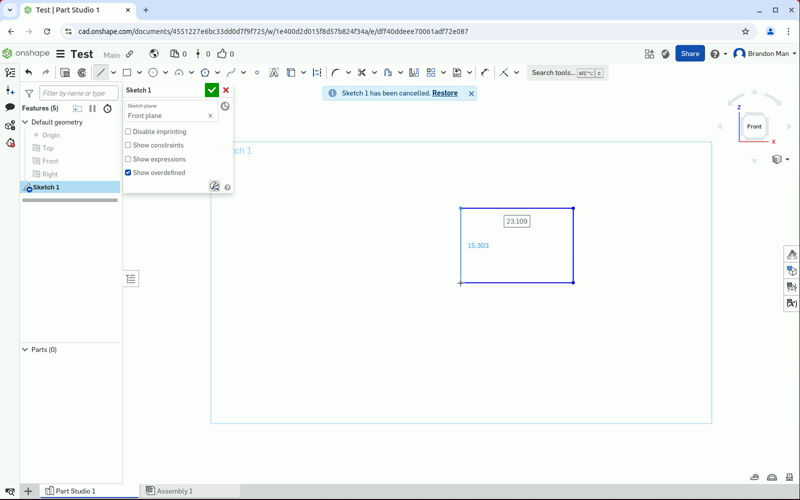
click(460, 282)
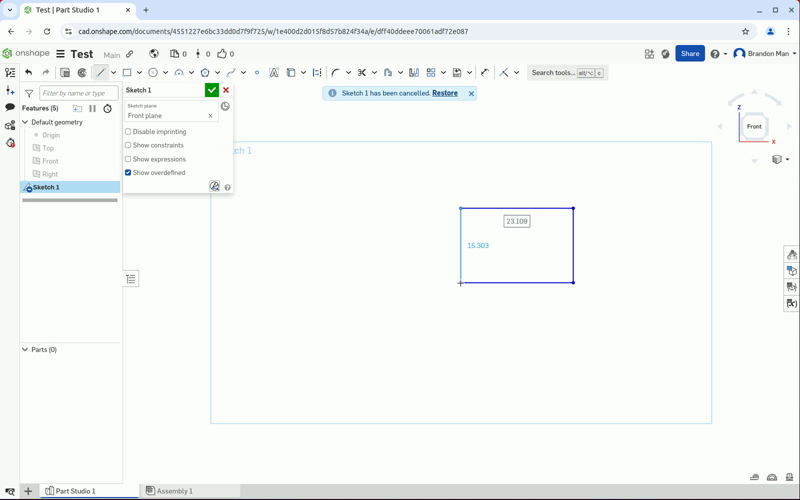
key(esc)
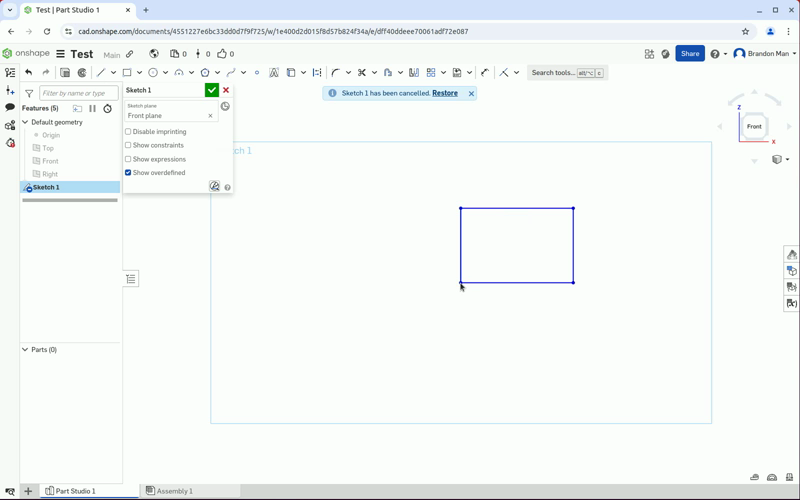
mouse_move(529, 260)
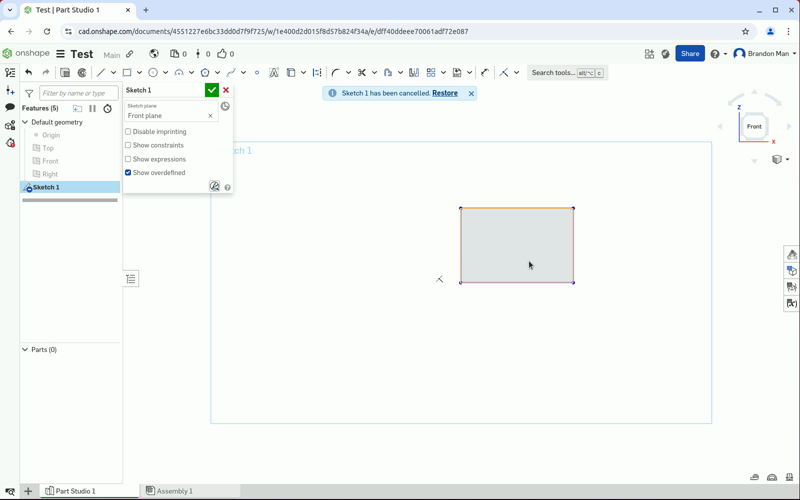
click(529, 260)
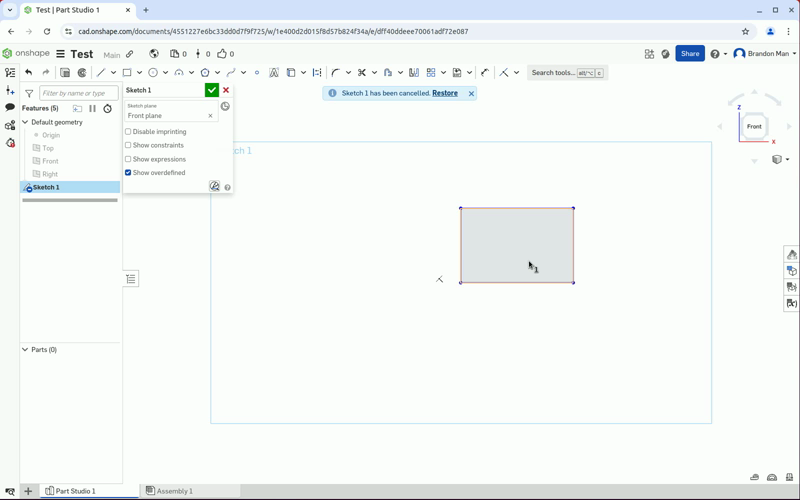
mouse_move(73, 352)
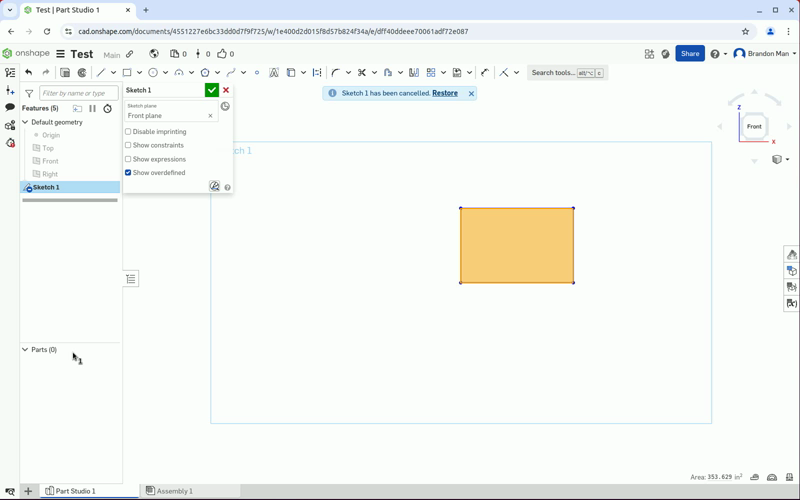
key(shift+y)
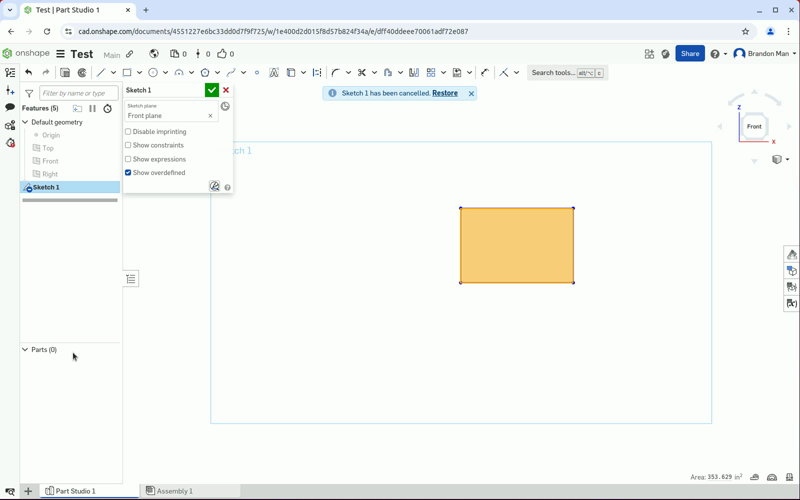
key(shift+e)
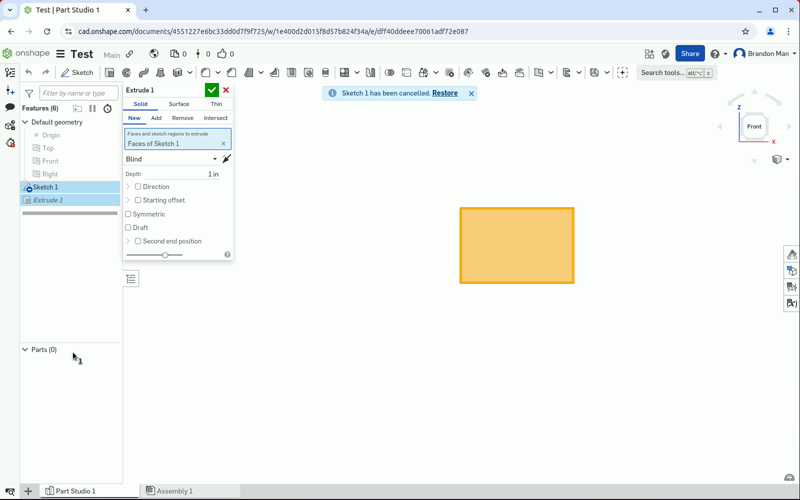
mouse_move(143, 106)
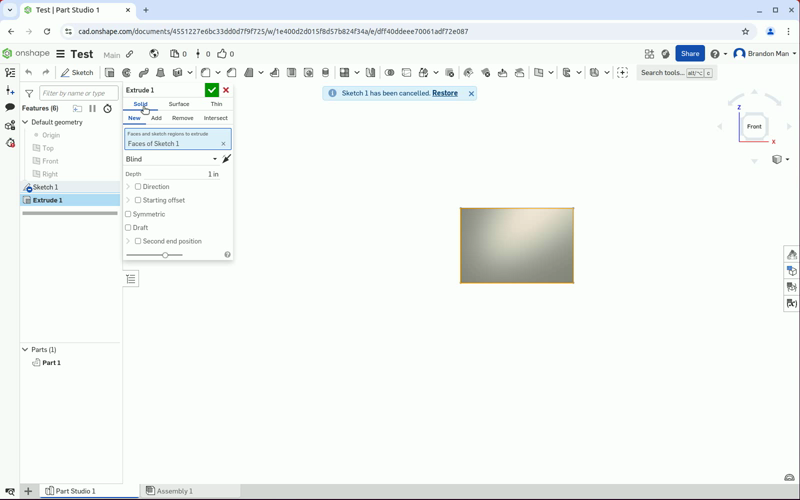
click(143, 106)
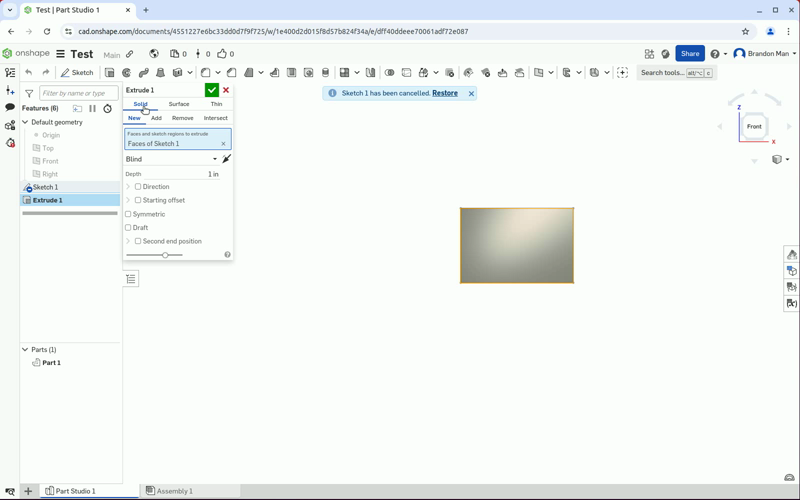
mouse_move(137, 120)
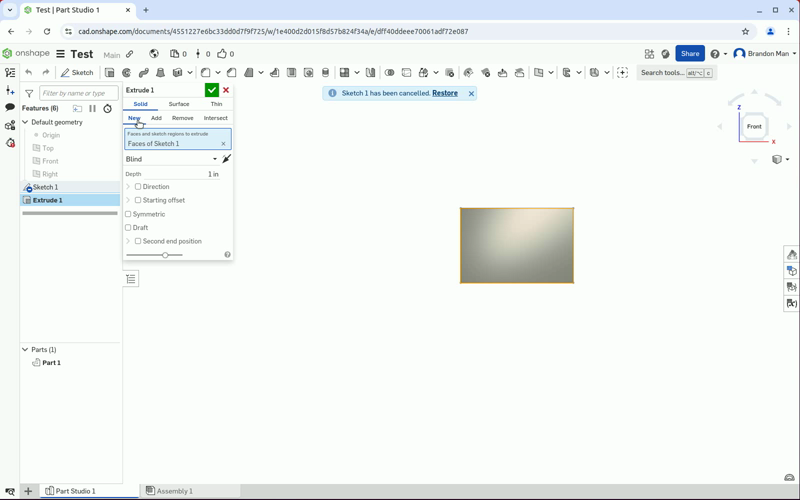
click(137, 120)
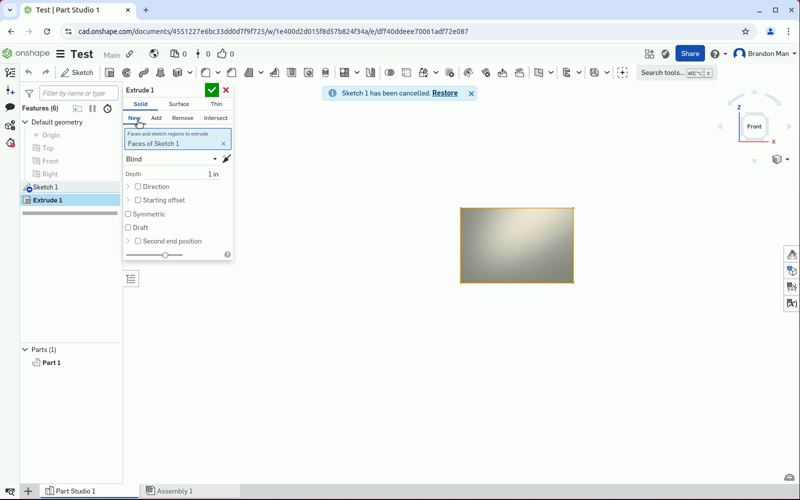
key(tab, 4)
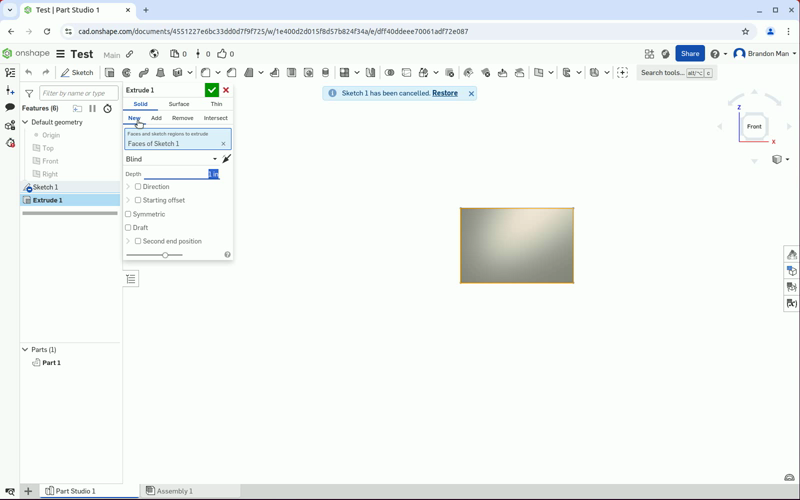
text(15.405)
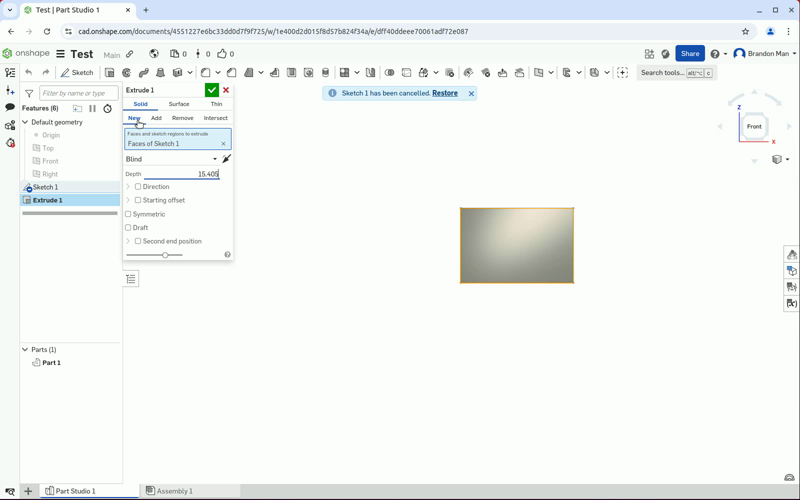
key(enter)
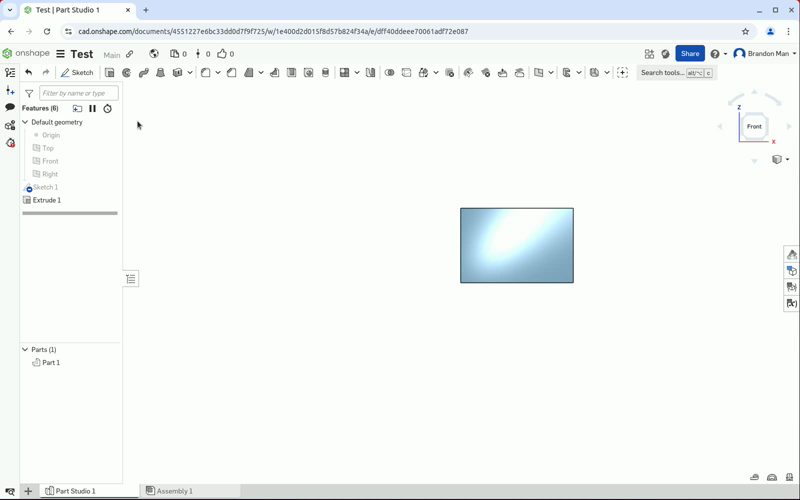
key(shift+h)
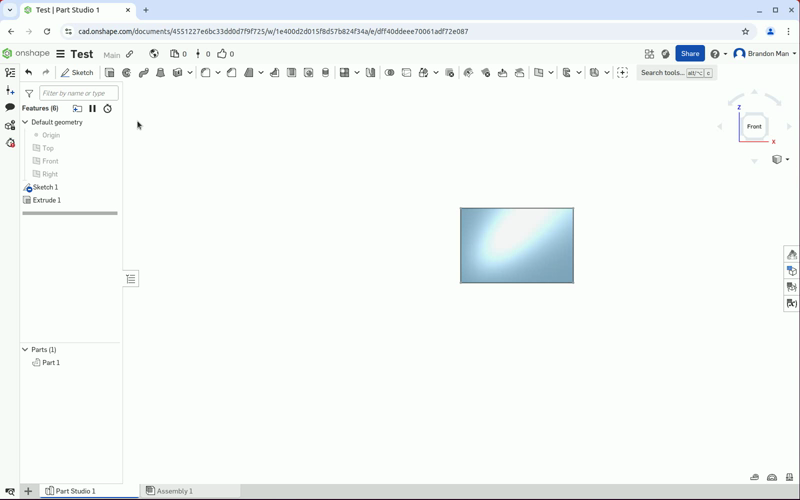
key(shift+h)
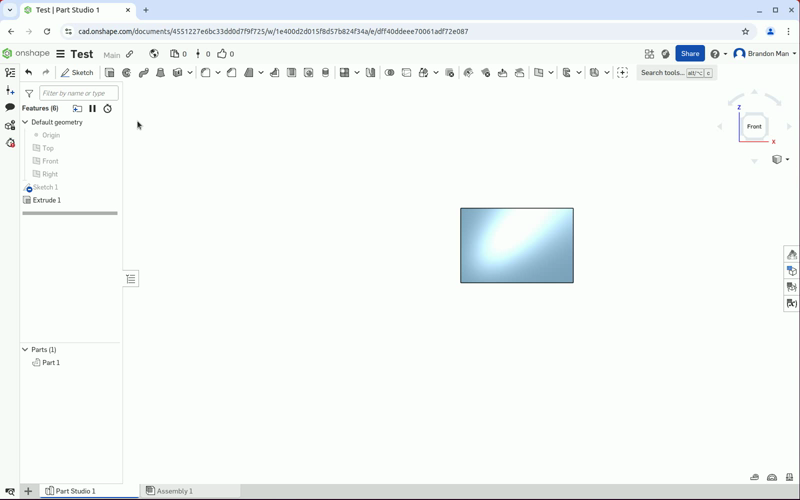
mouse_move(73, 189)
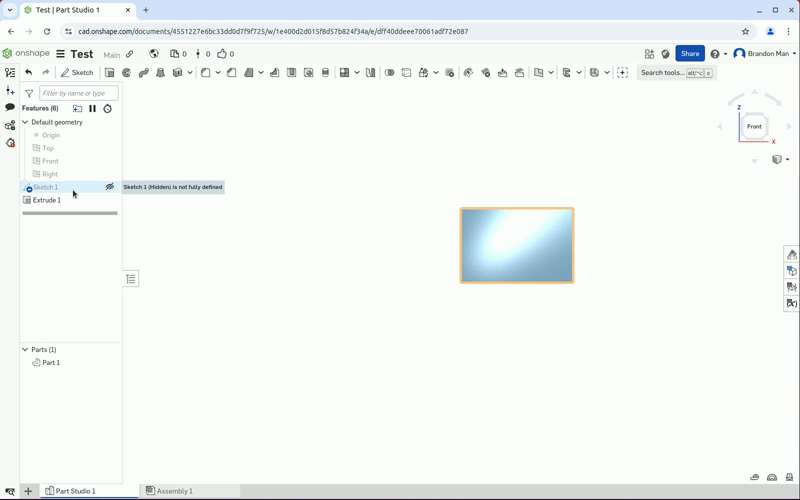
click(73, 189)
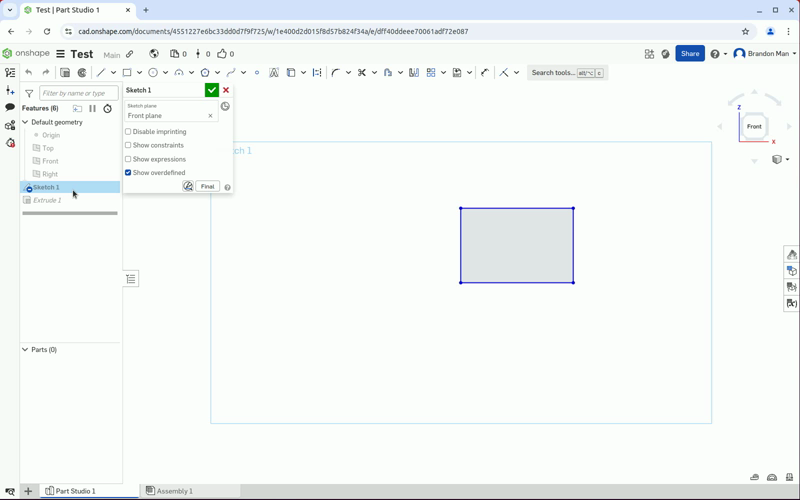
mouse_move(229, 92)
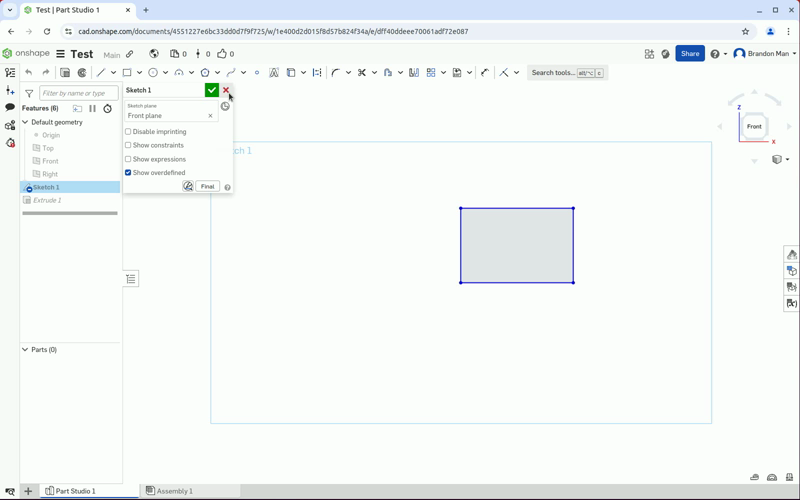
click(229, 92)
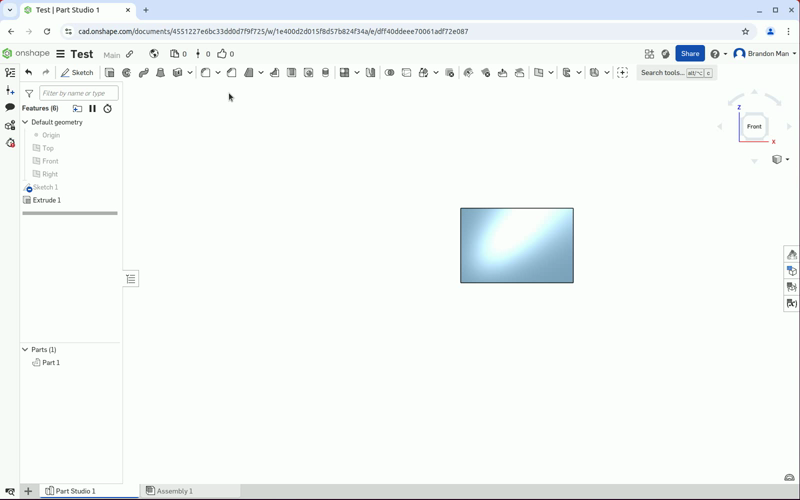
mouse_move(541, 75)
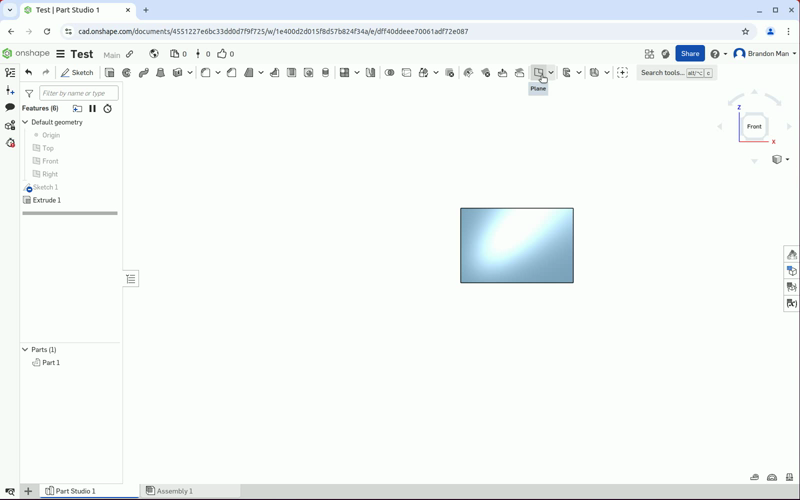
click(541, 75)
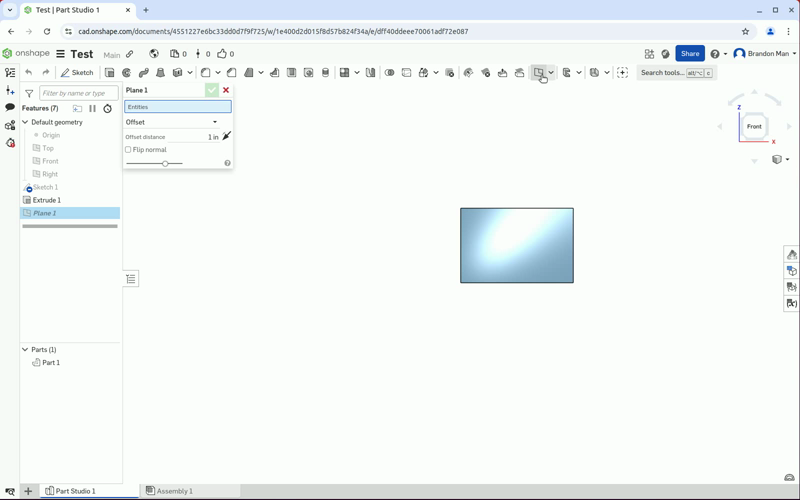
mouse_move(73, 163)
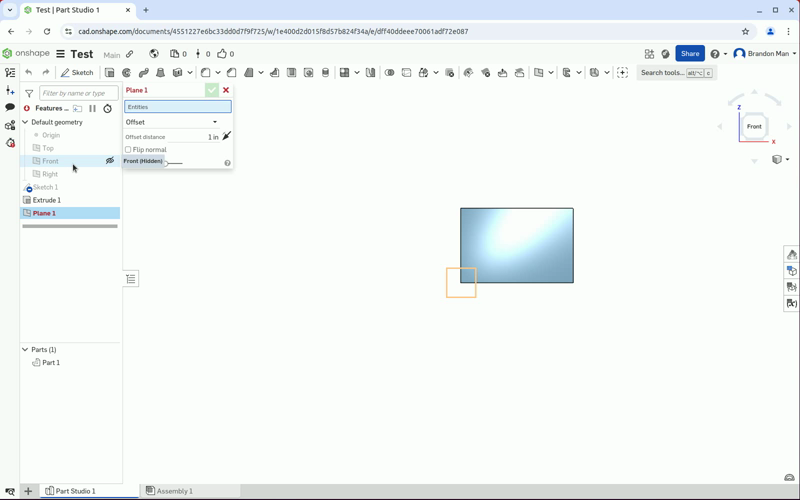
click(73, 163)
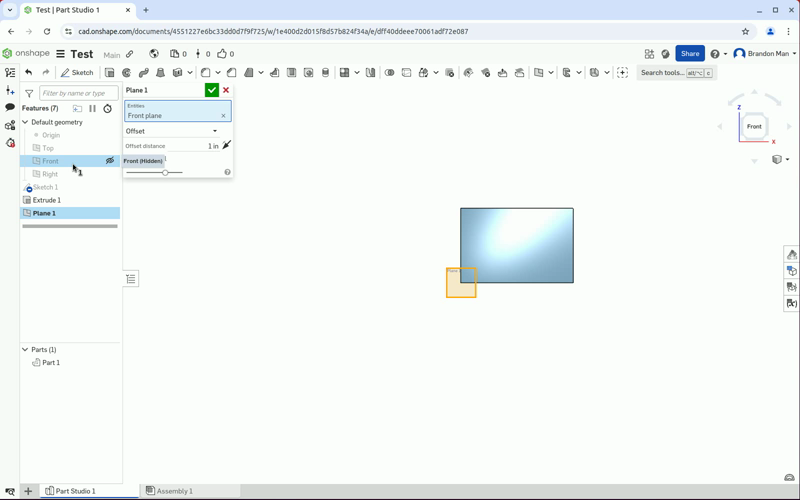
key(tab, 2)
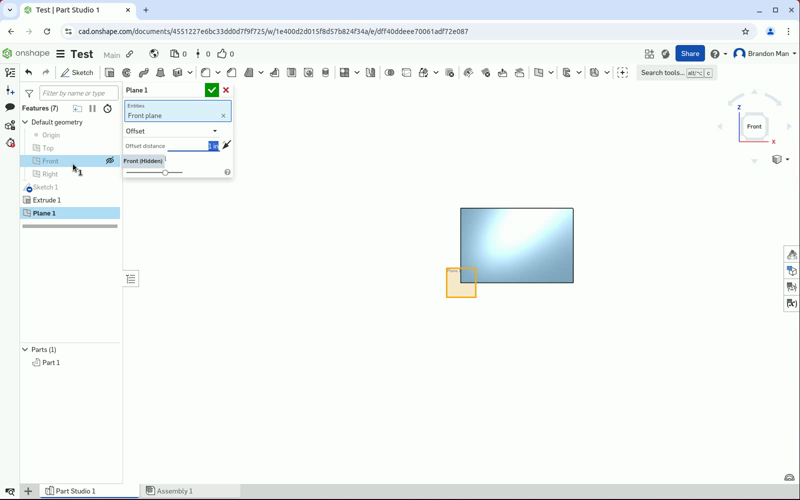
text(15.405)
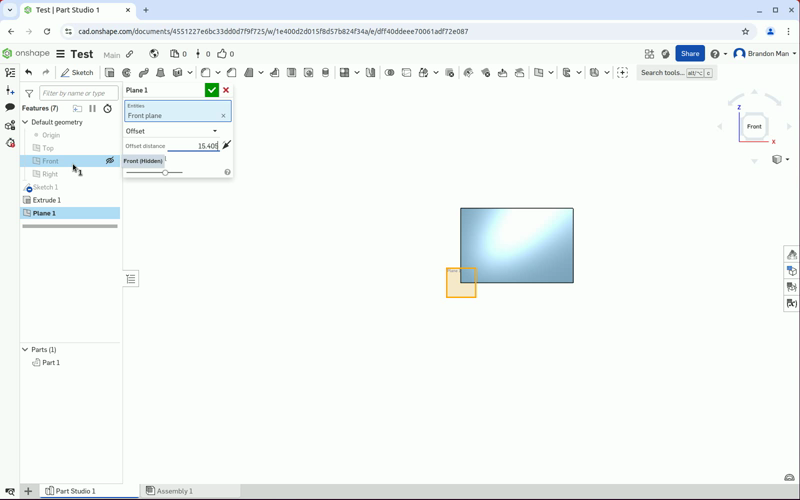
key(enter, 2)
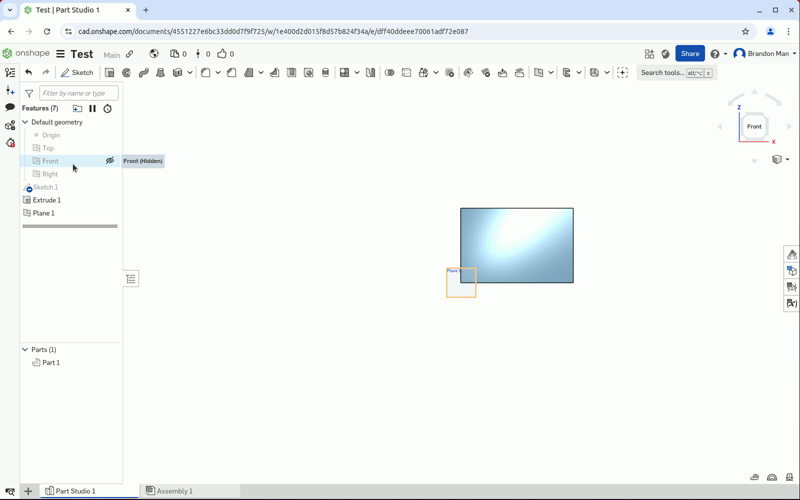
key(shift+s)
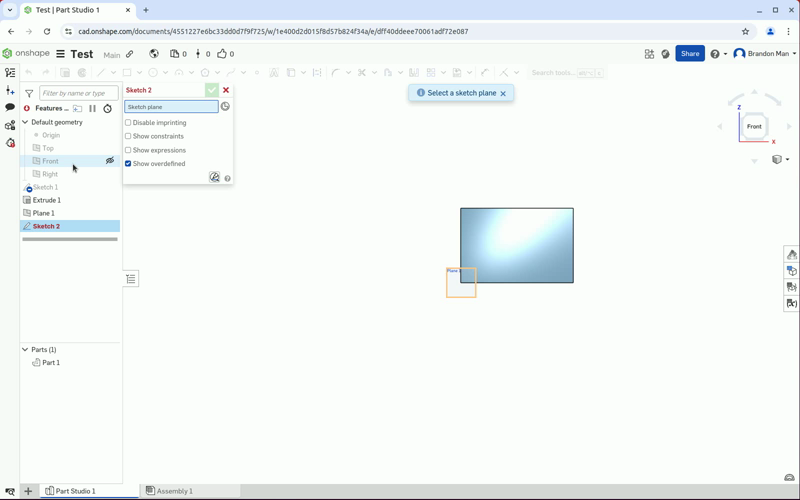
mouse_move(73, 215)
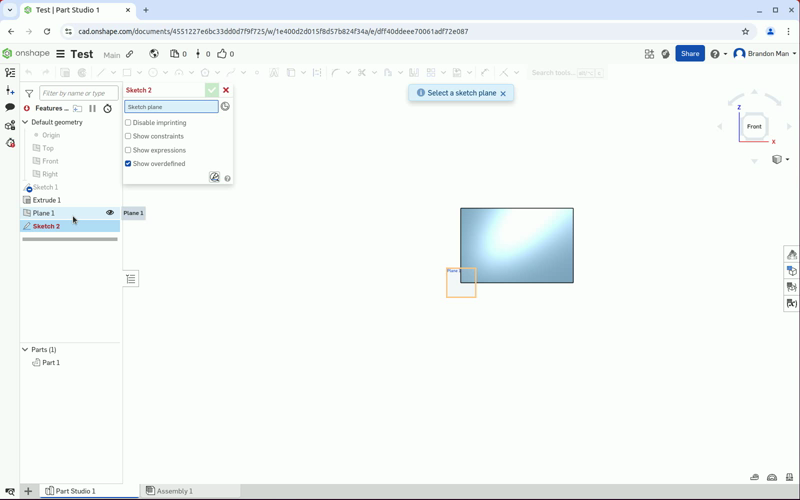
click(73, 215)
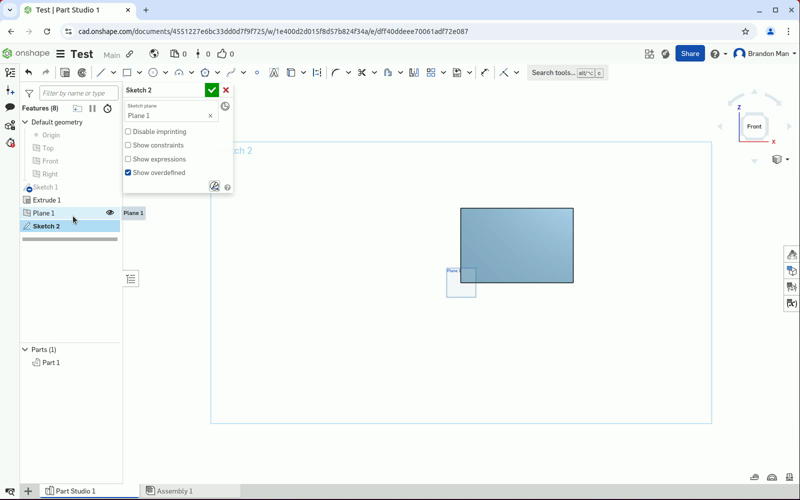
mouse_move(73, 352)
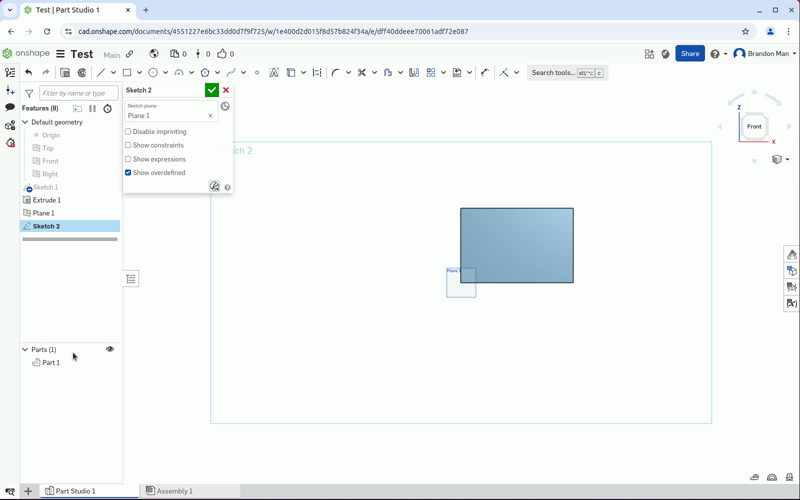
key(y)
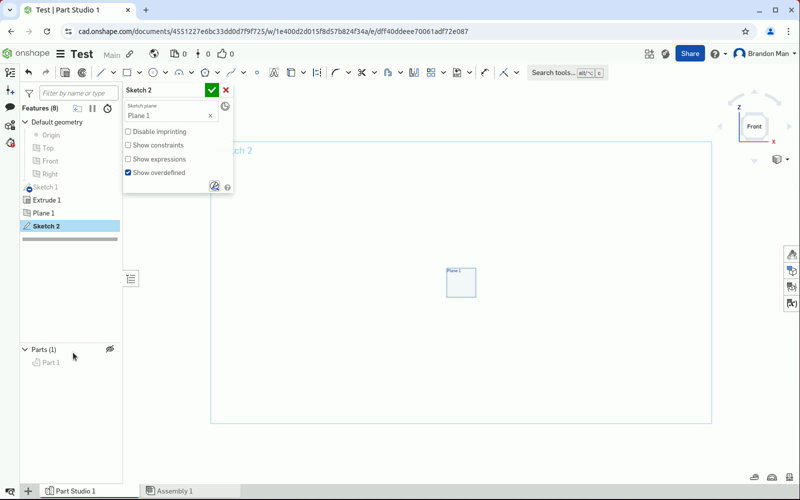
key(l)
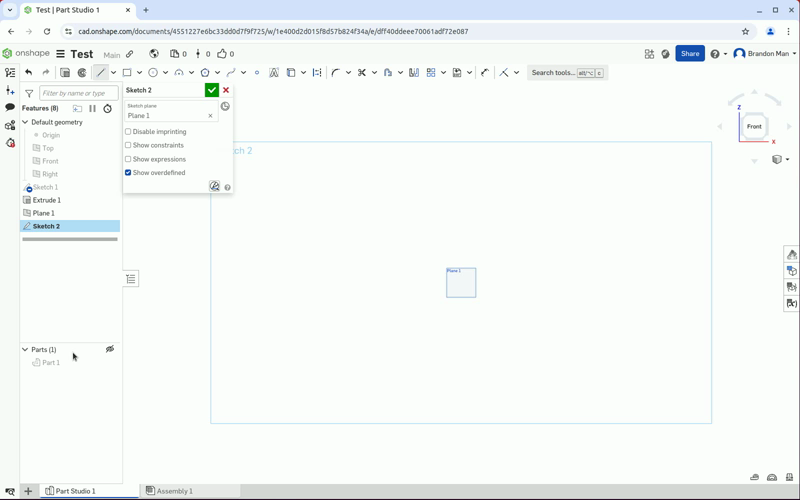
key_down(shift)
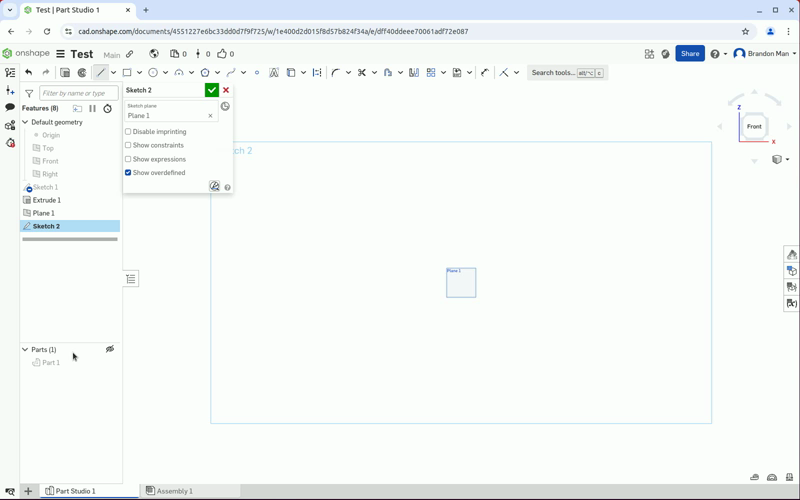
mouse_move(516, 207)
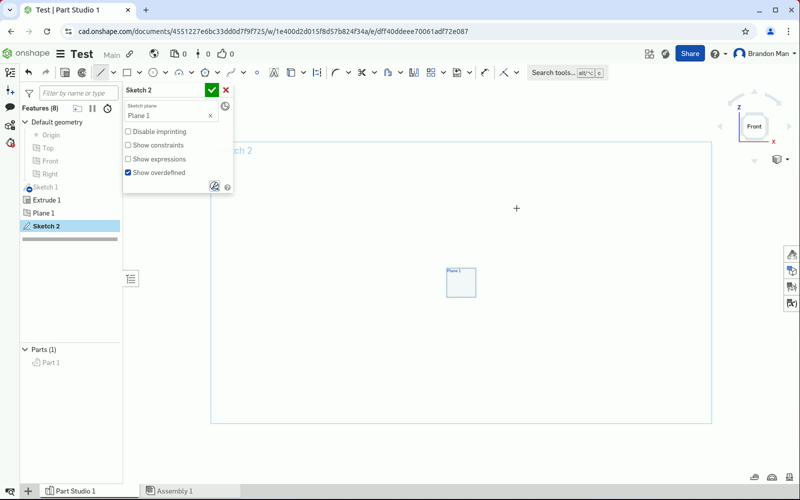
click(516, 207)
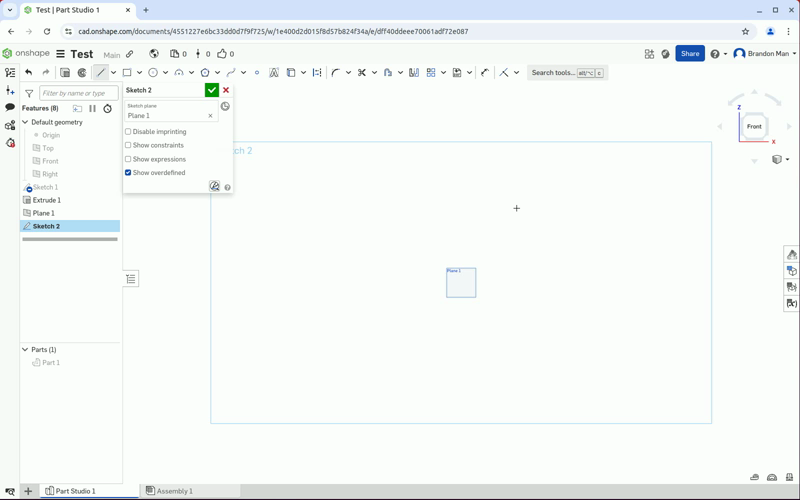
key_up(shift)
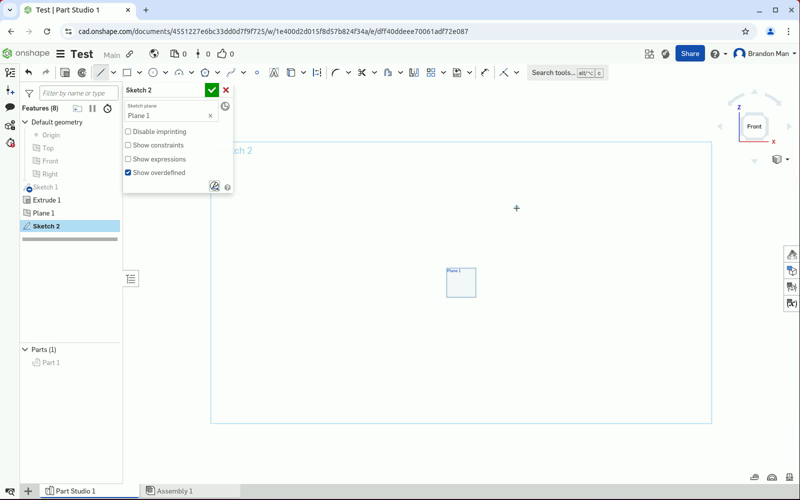
key_down(shift)
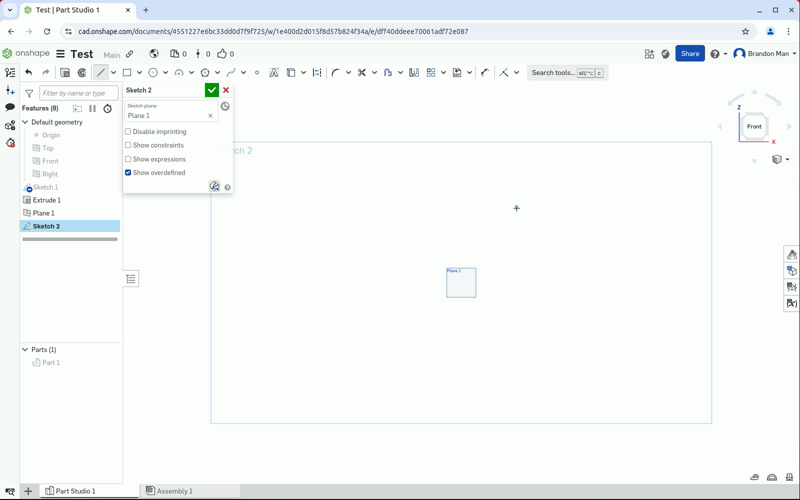
mouse_move(573, 264)
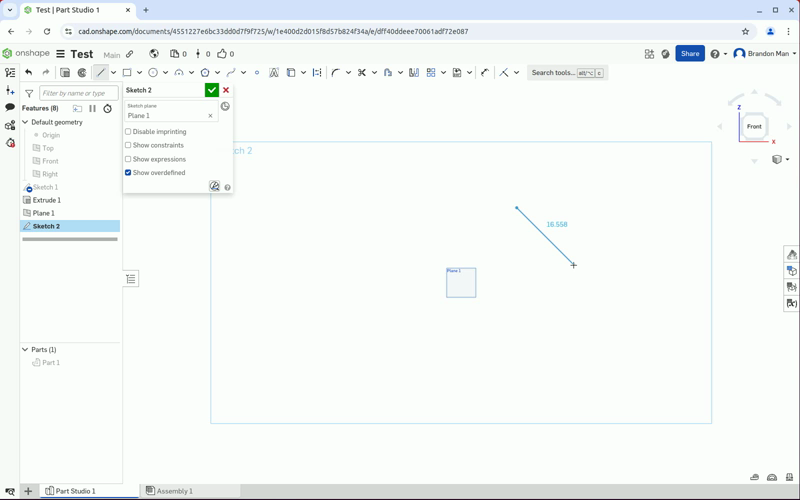
click(573, 264)
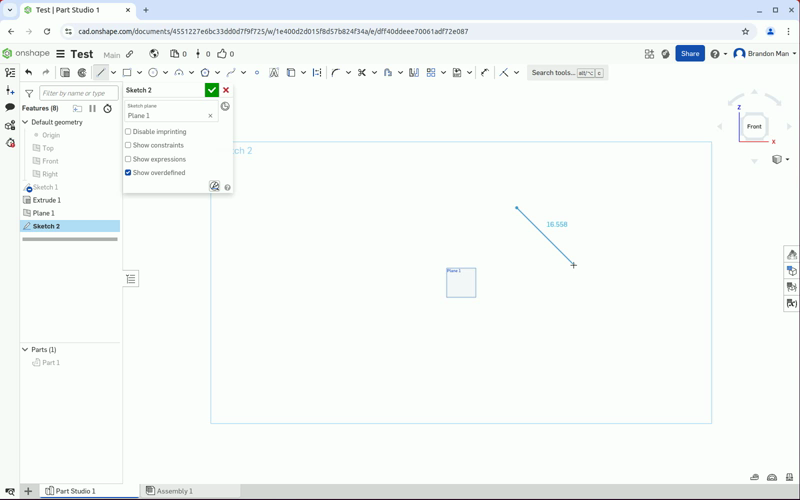
key_up(shift)
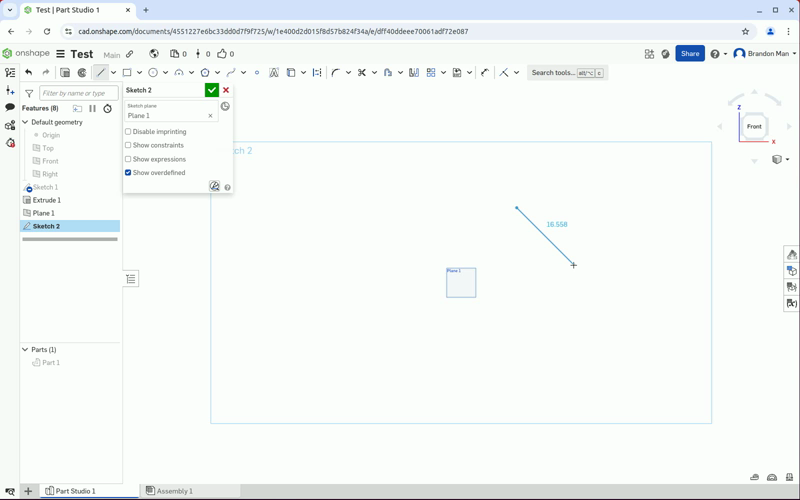
key_down(shift)
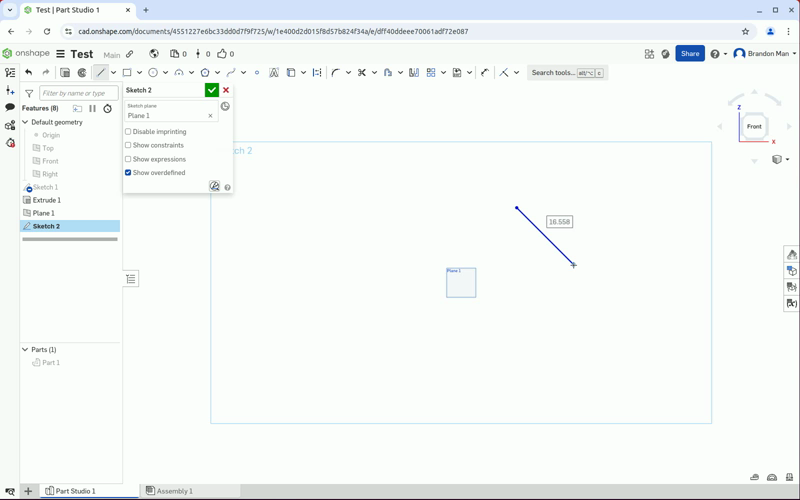
mouse_move(589, 264)
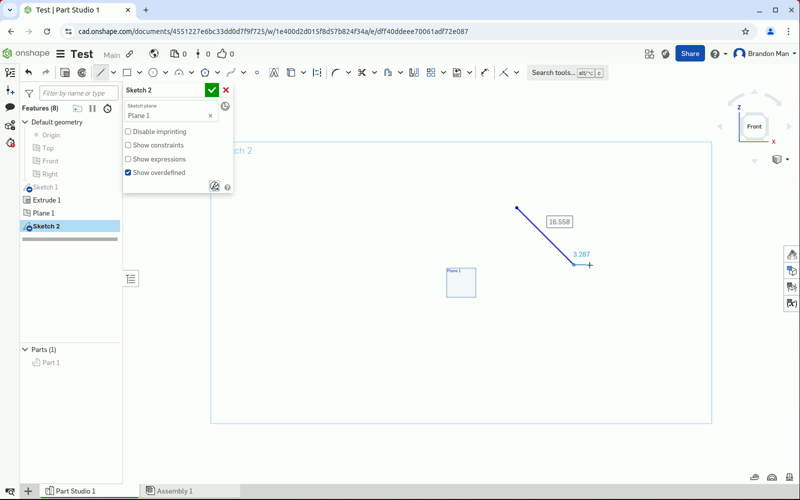
mouse_move(573, 207)
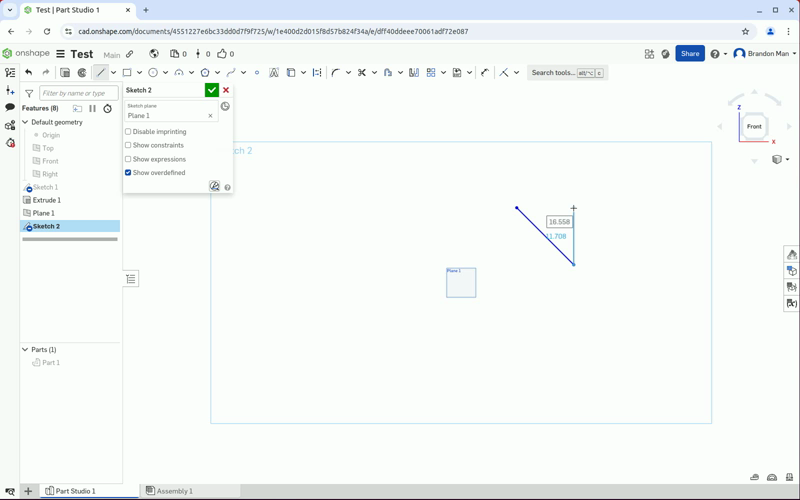
click(573, 207)
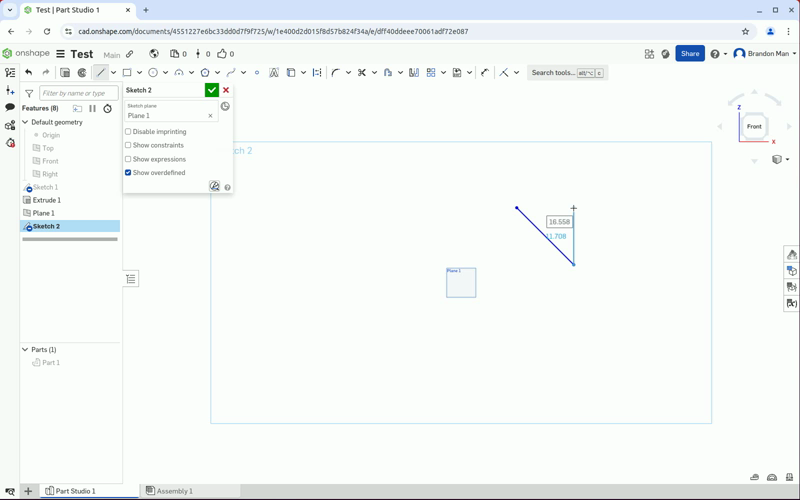
key_up(shift)
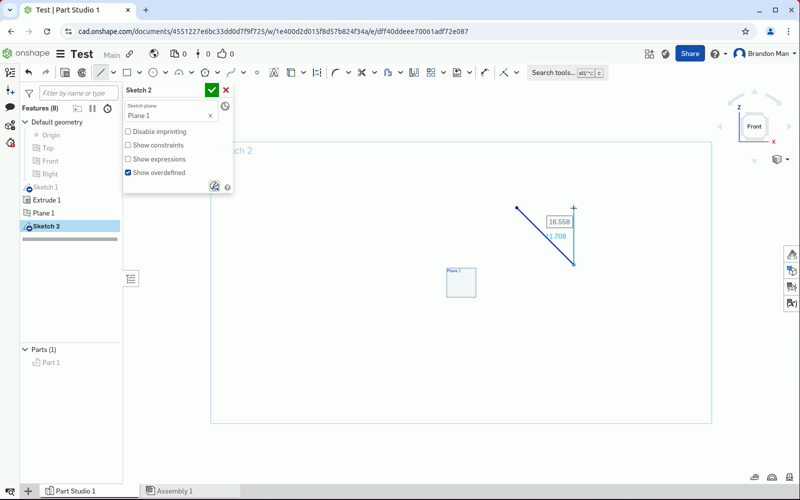
mouse_move(589, 207)
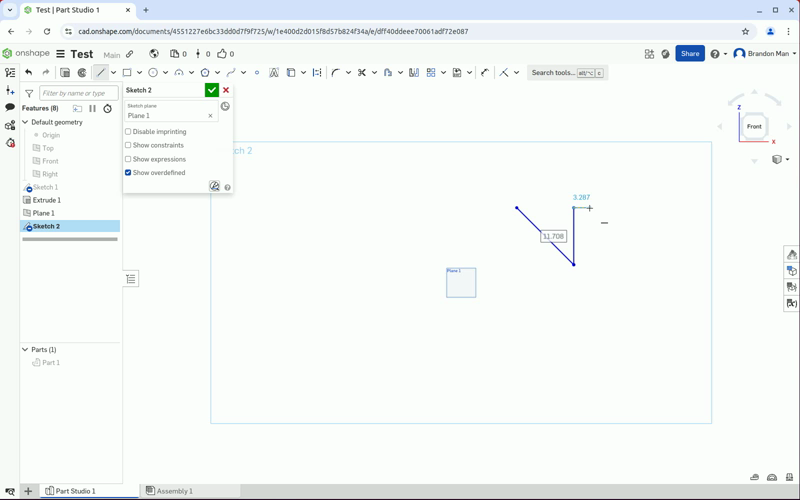
key_down(shift)
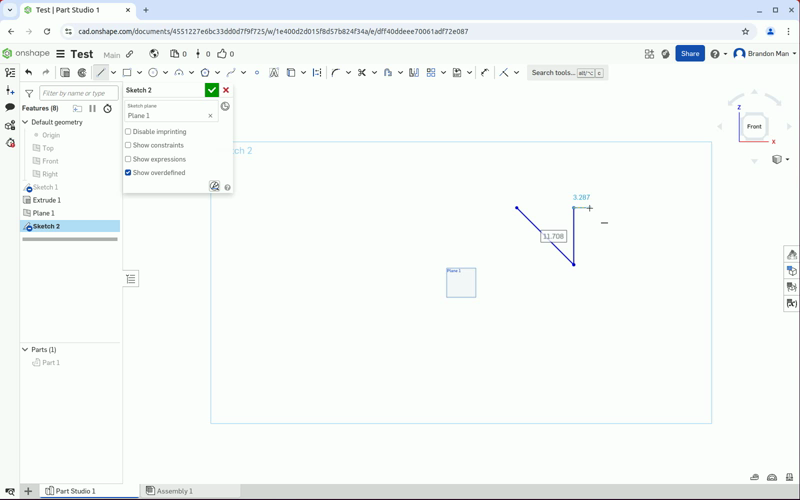
mouse_move(516, 207)
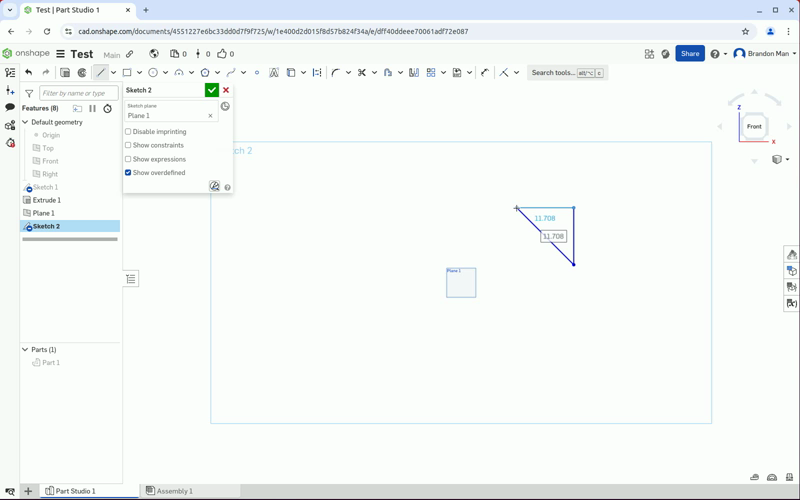
key_up(shift)
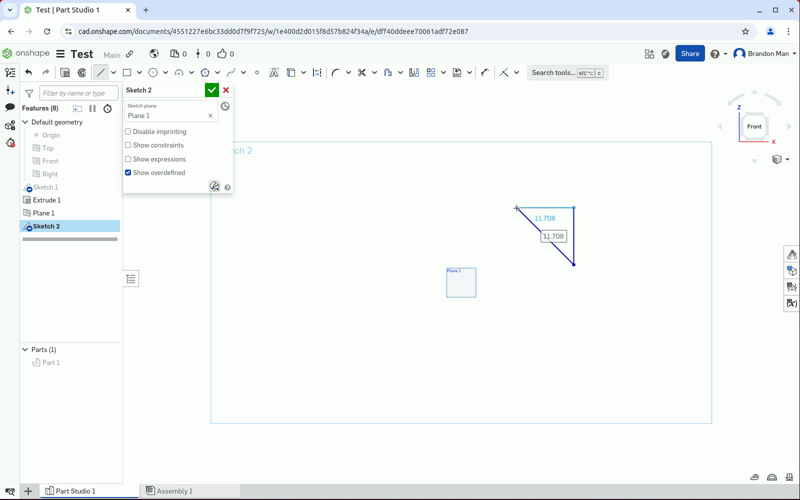
click(516, 207)
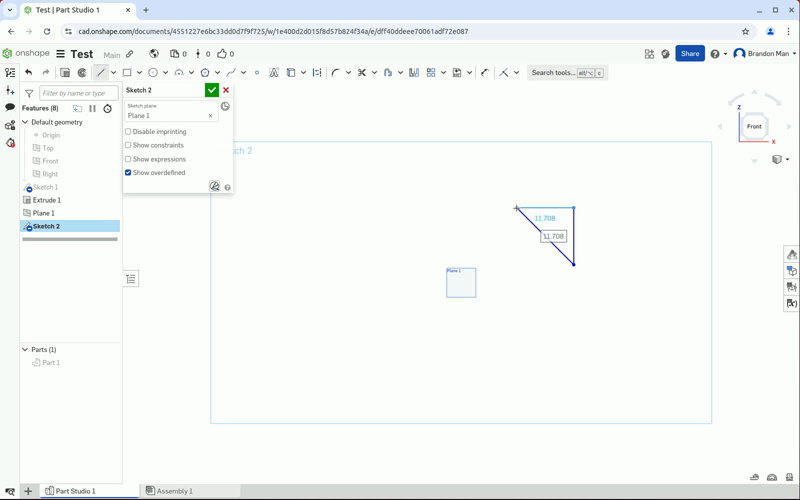
key(esc)
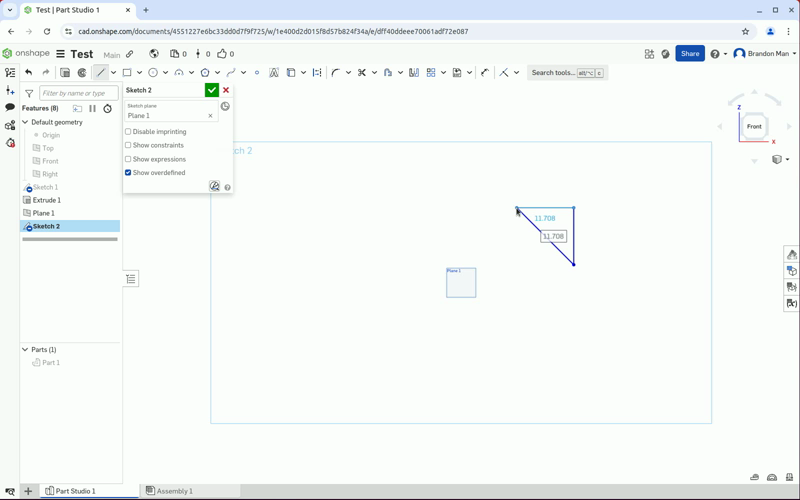
mouse_move(559, 225)
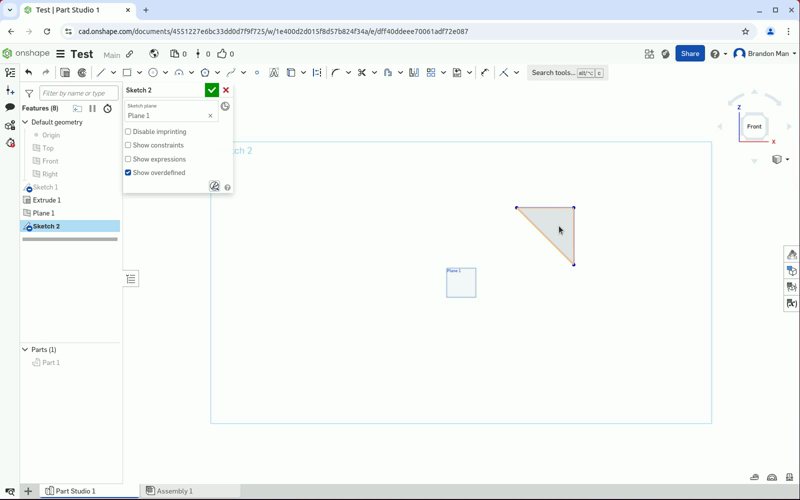
scroll(6)
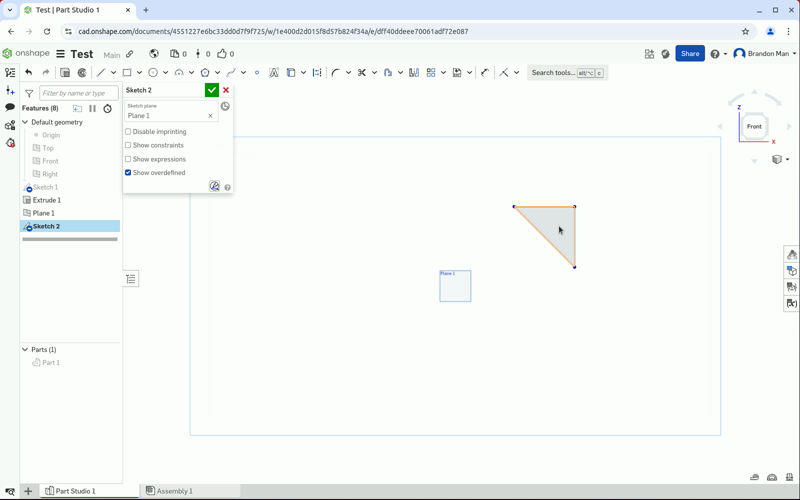
scroll(6)
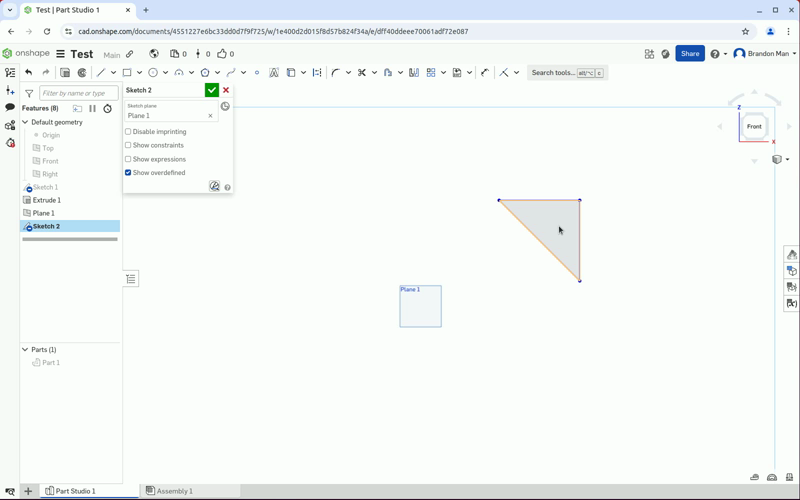
scroll(6)
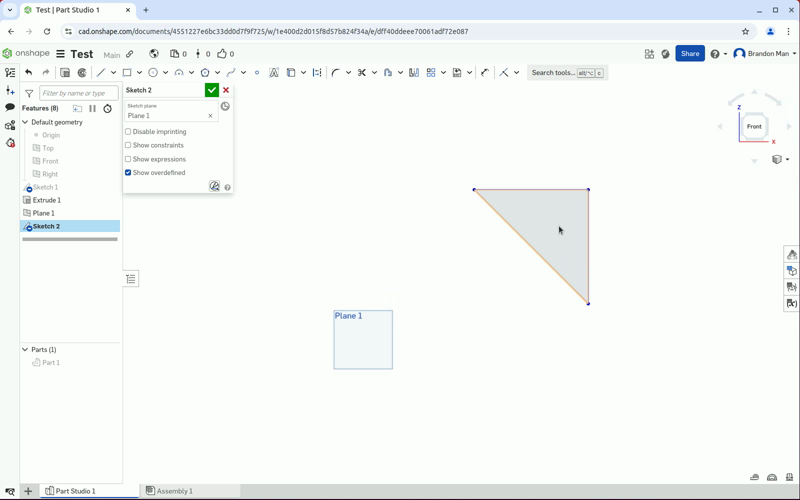
scroll(6)
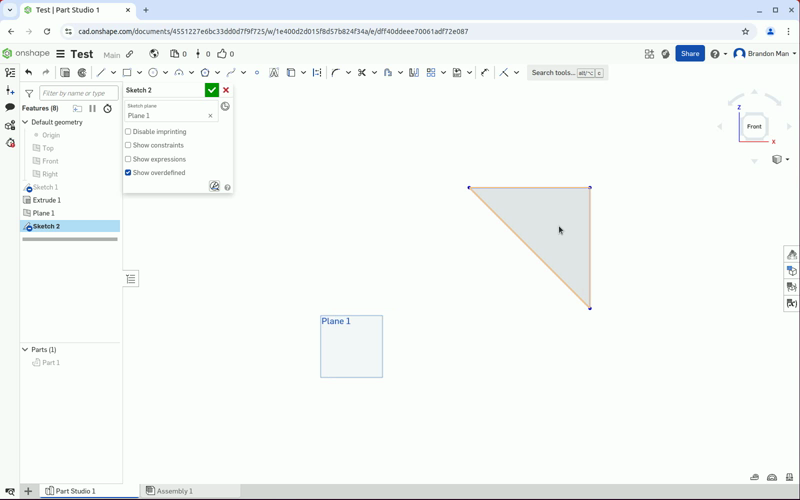
scroll(6)
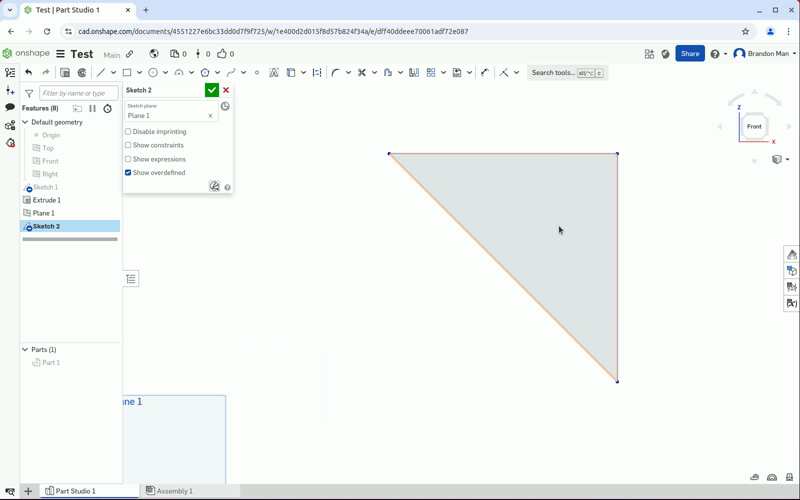
scroll(6)
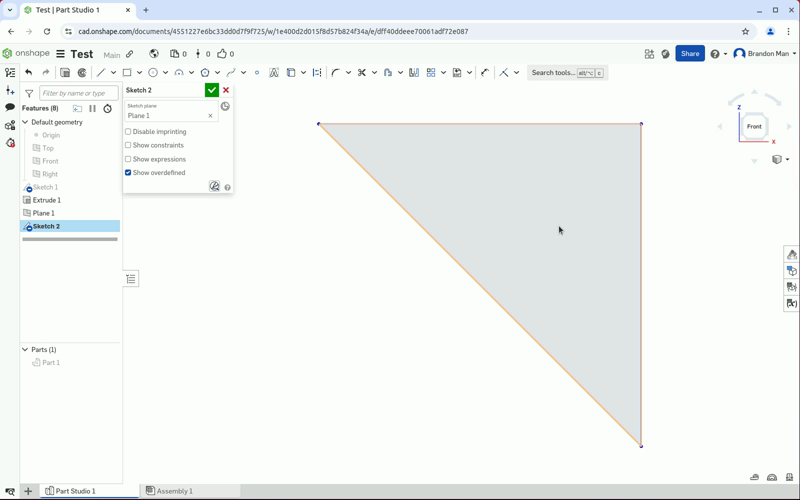
scroll(6)
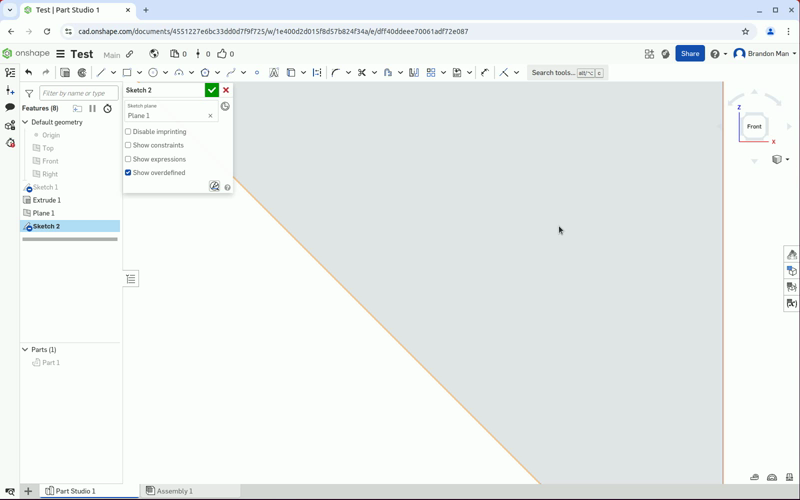
click(559, 225)
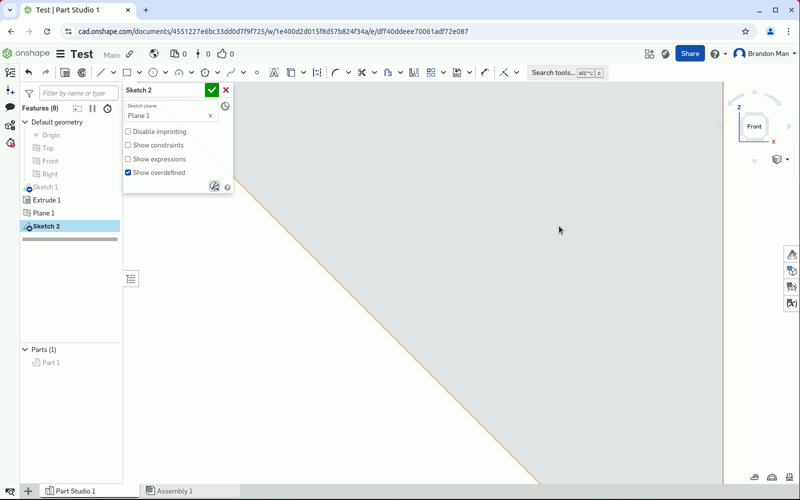
scroll(-6)
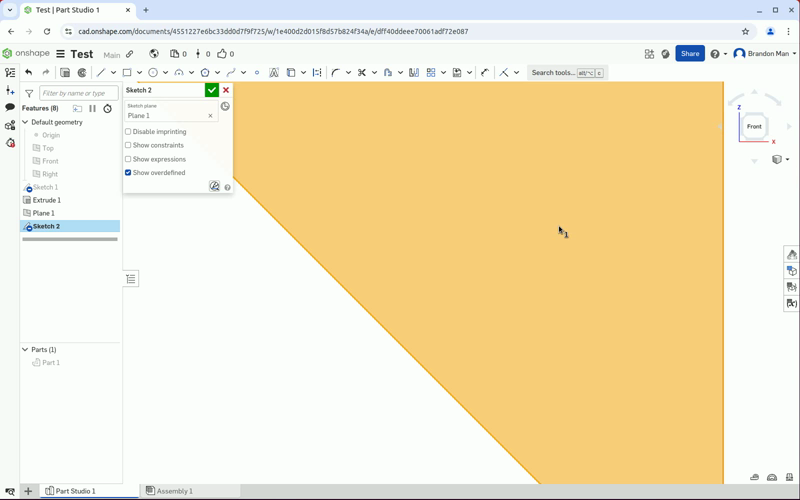
scroll(-6)
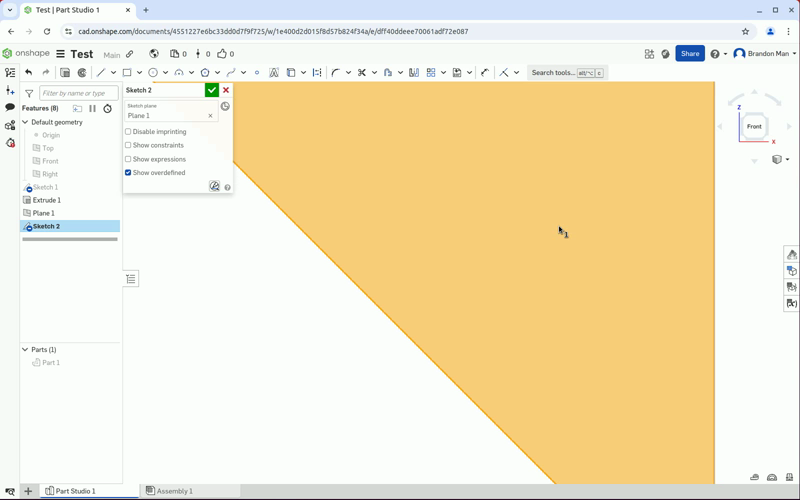
scroll(-6)
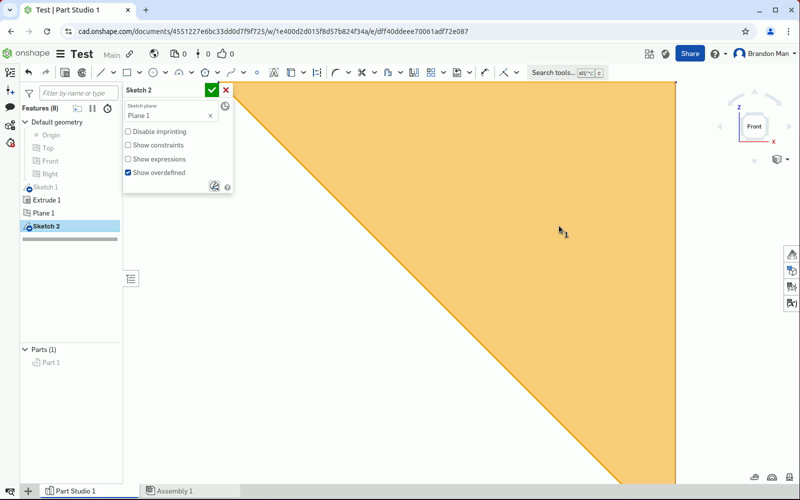
scroll(-6)
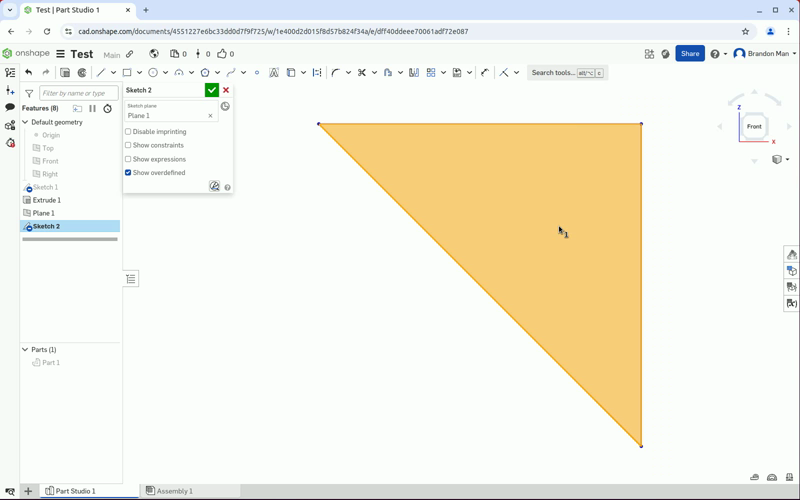
scroll(-6)
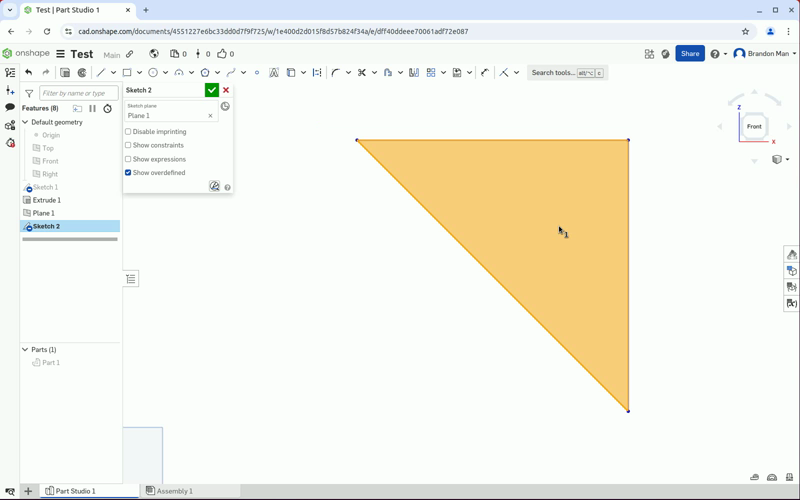
scroll(-6)
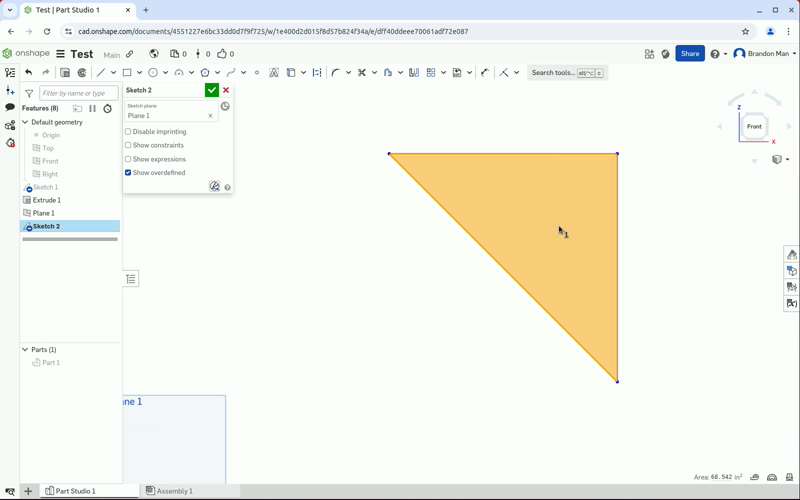
scroll(-6)
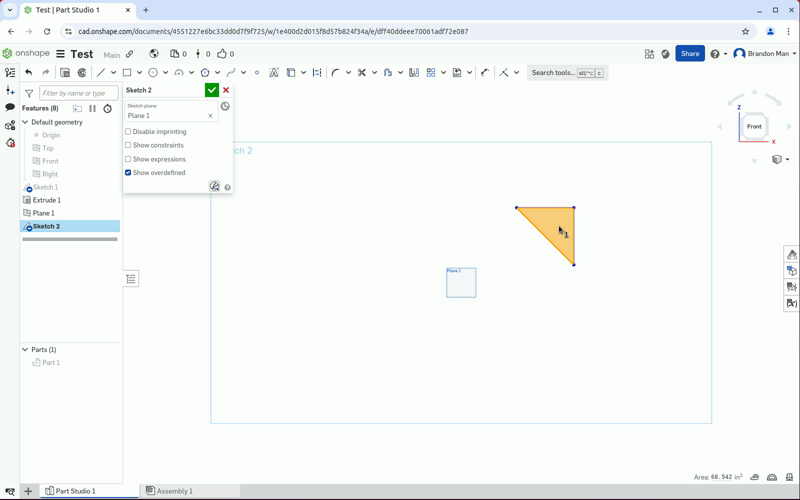
mouse_move(73, 352)
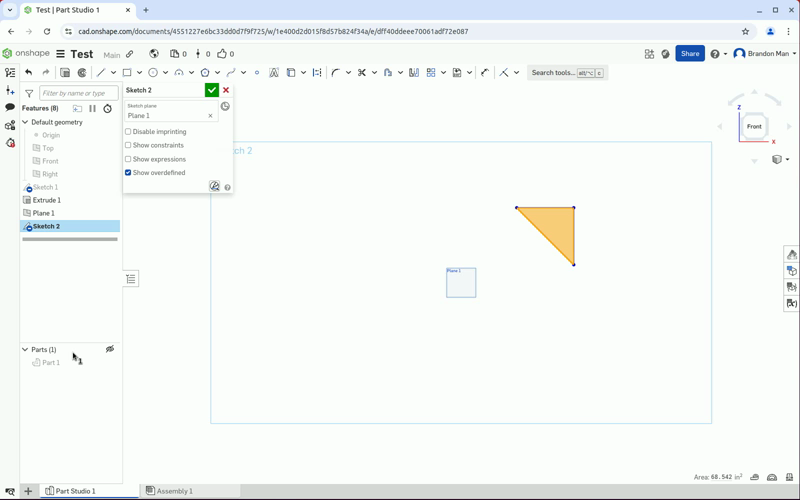
key(shift+y)
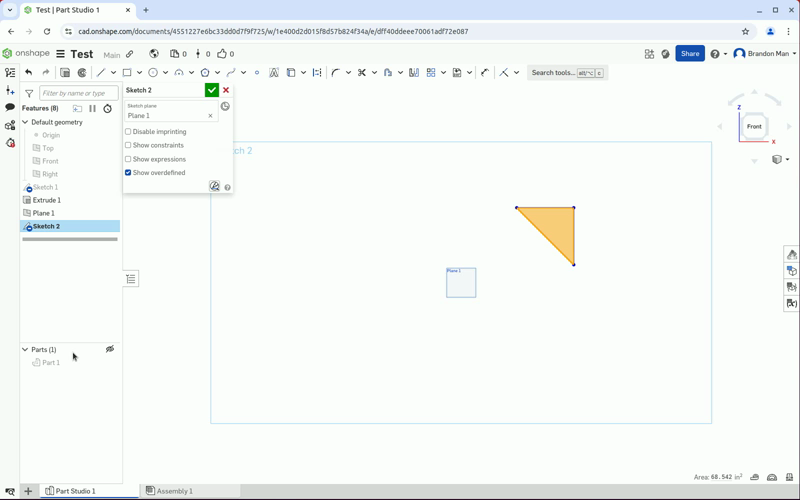
key(shift+e)
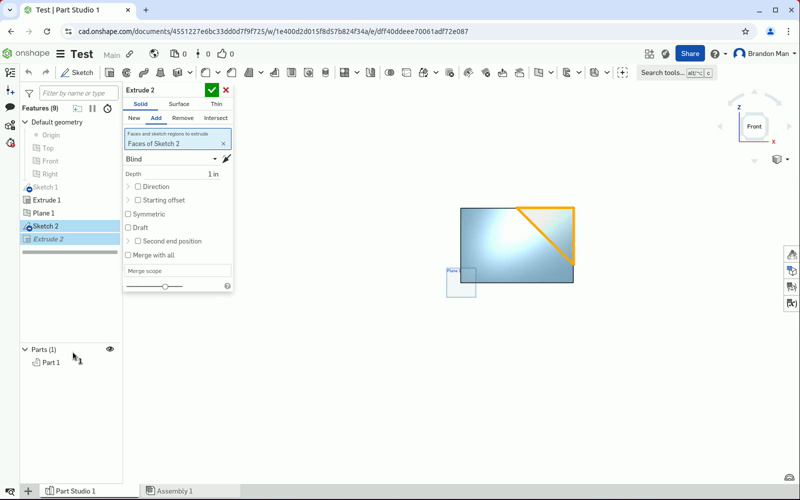
mouse_move(143, 106)
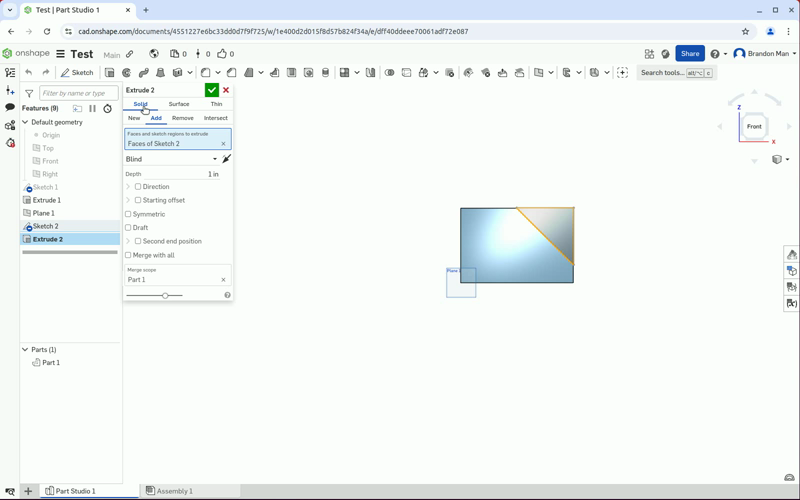
click(143, 106)
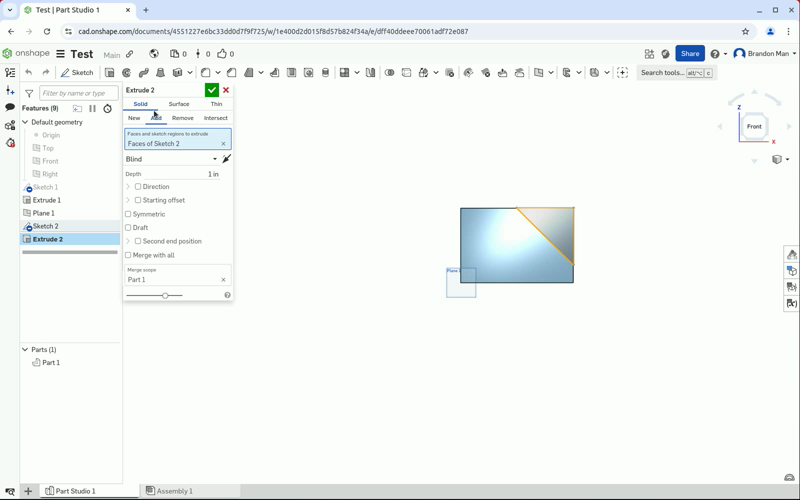
mouse_move(186, 120)
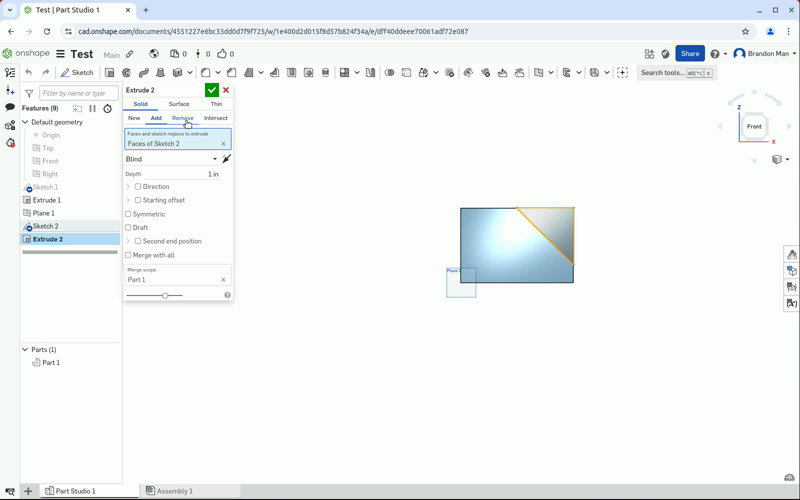
click(186, 120)
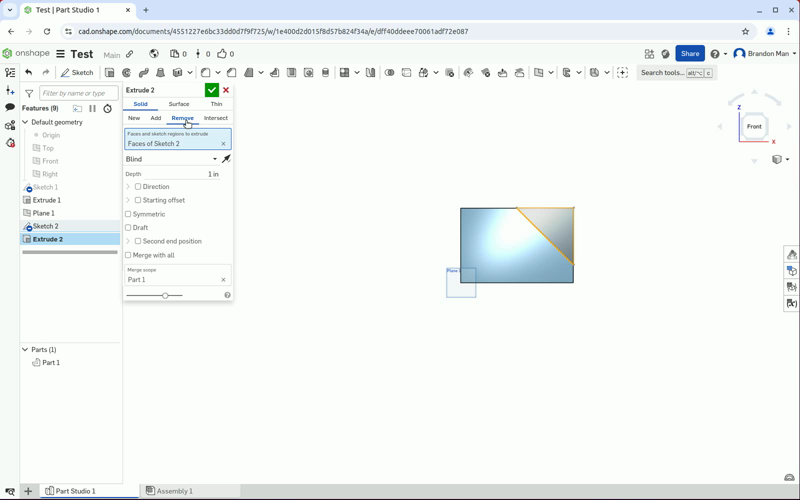
key(tab, 4)
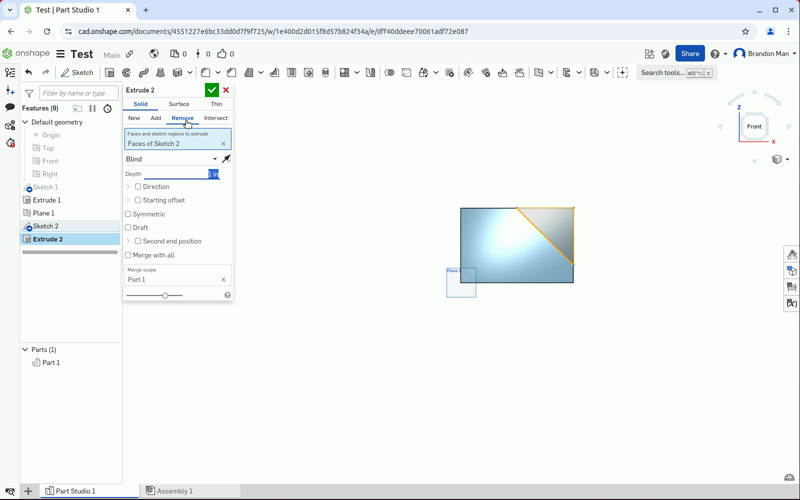
text(11.554)
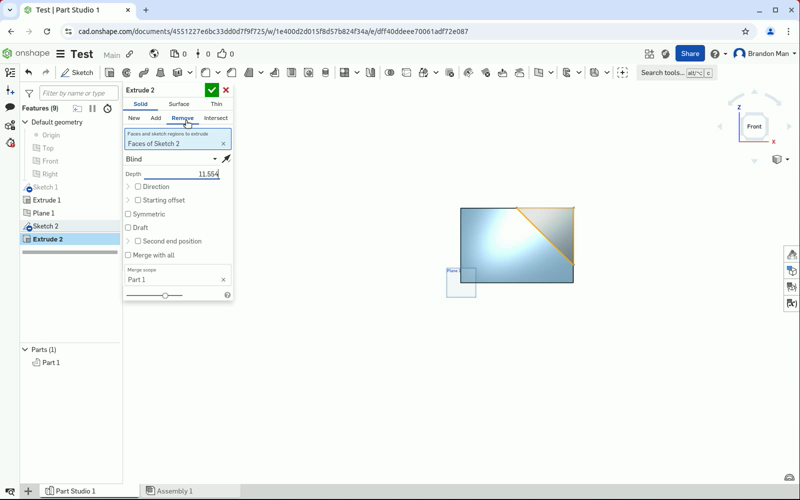
key(tab, 3)
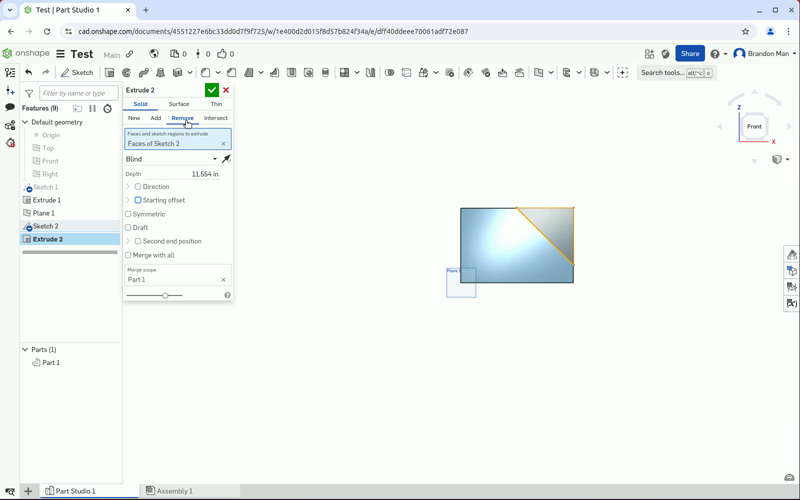
key(tab, 2)
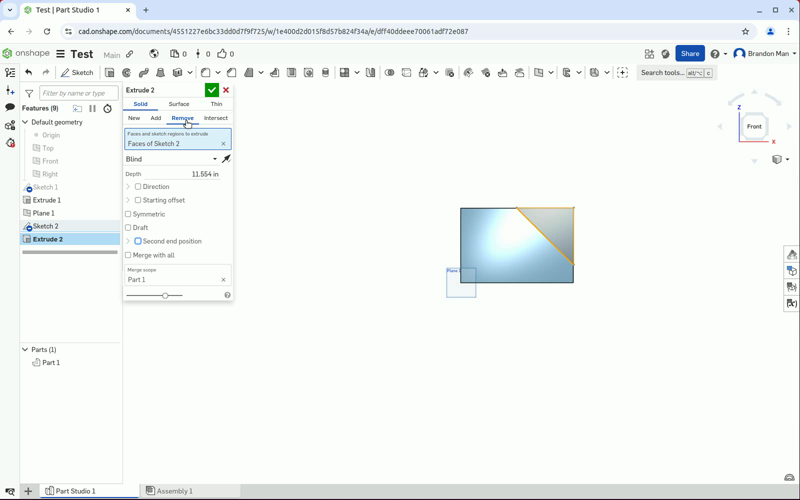
key(space)
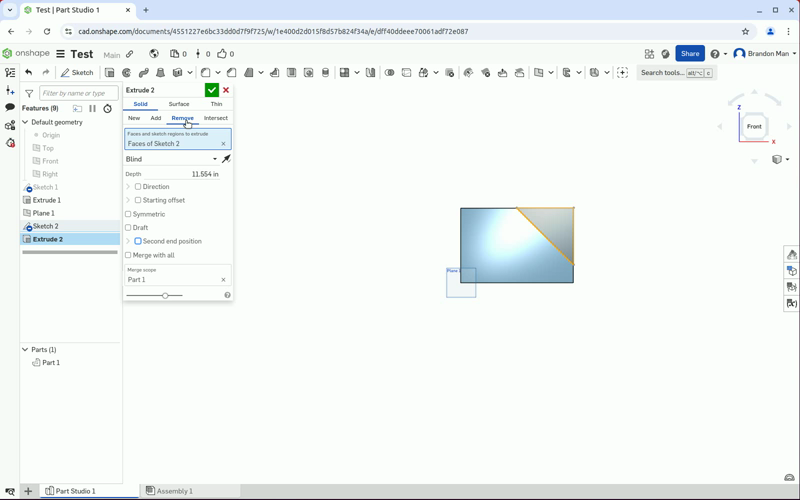
key(tab, 3)
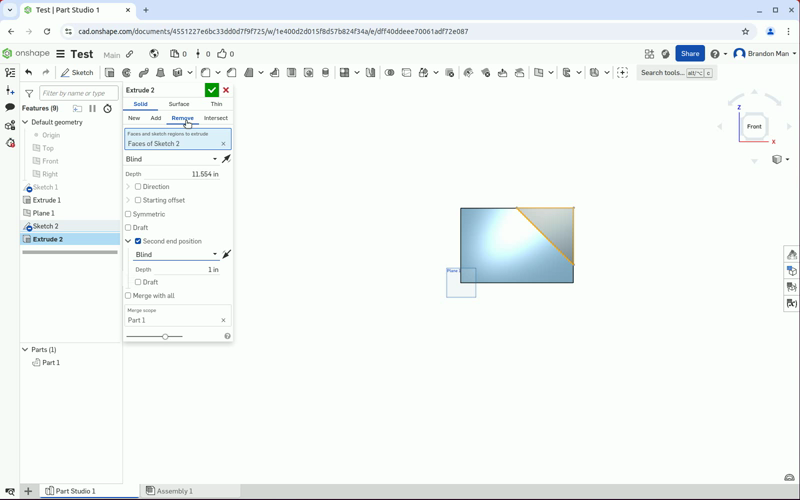
text(3.851)
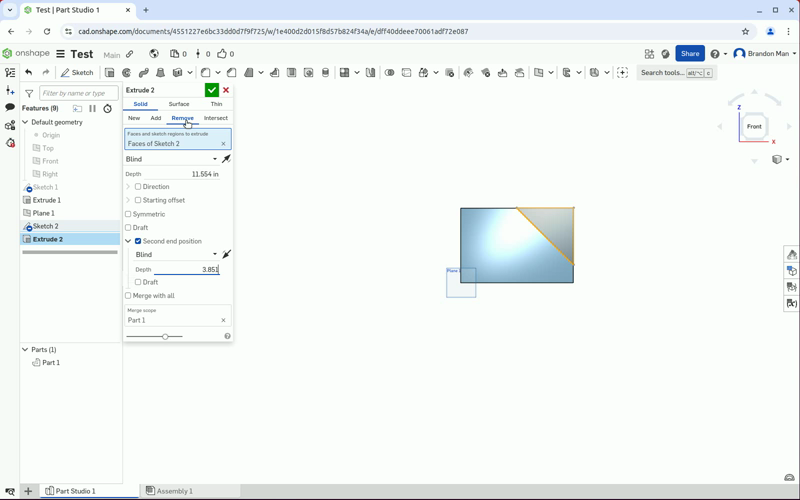
key(tab, 2)
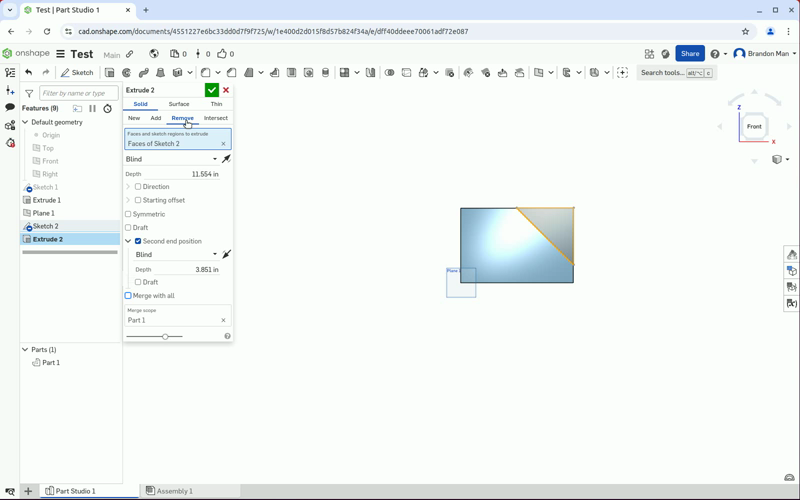
key(space)
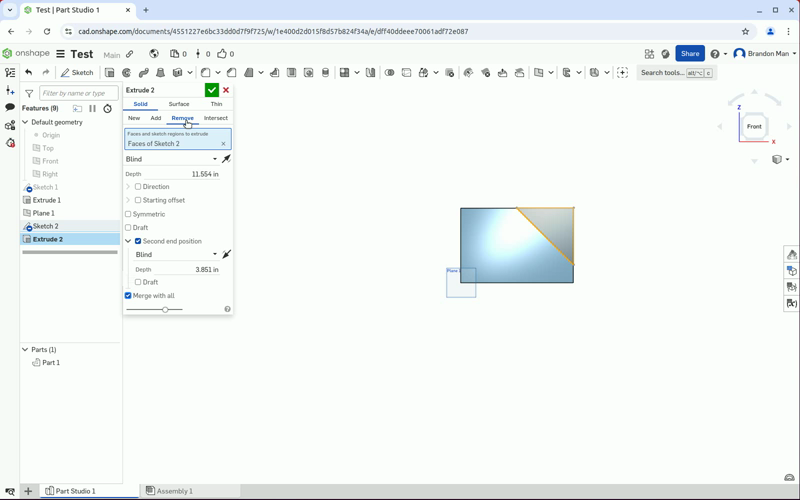
key(enter)
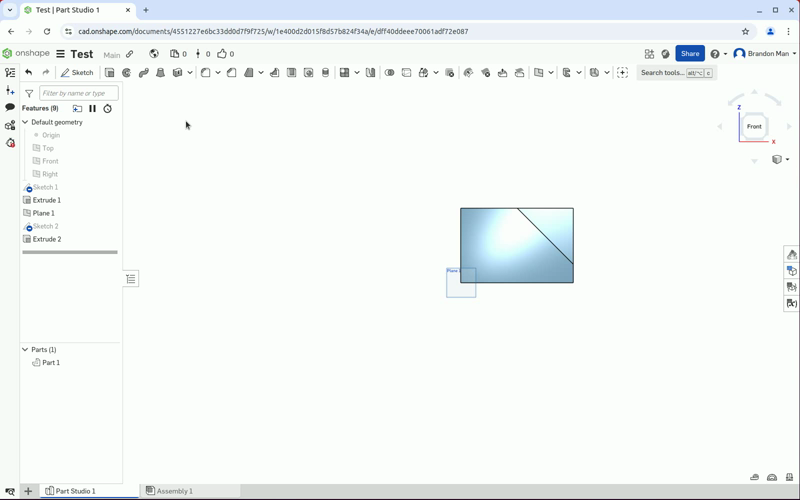
key(shift+h)
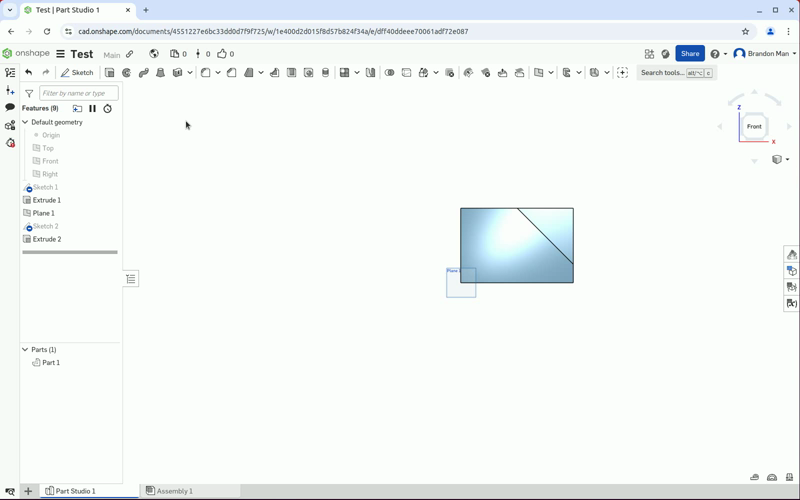
key(shift+h)
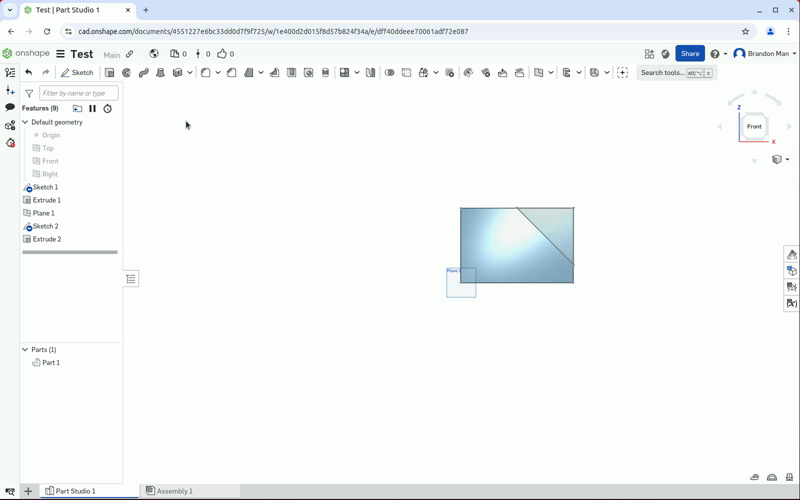
key(shift+7)
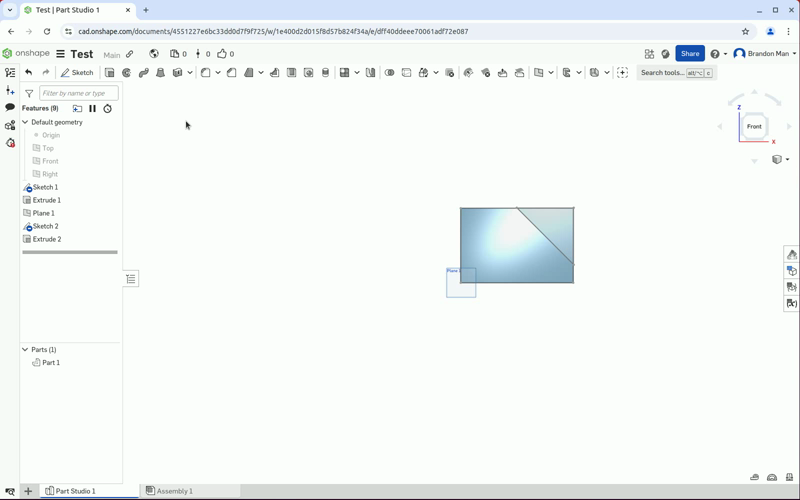
key(left, 2)
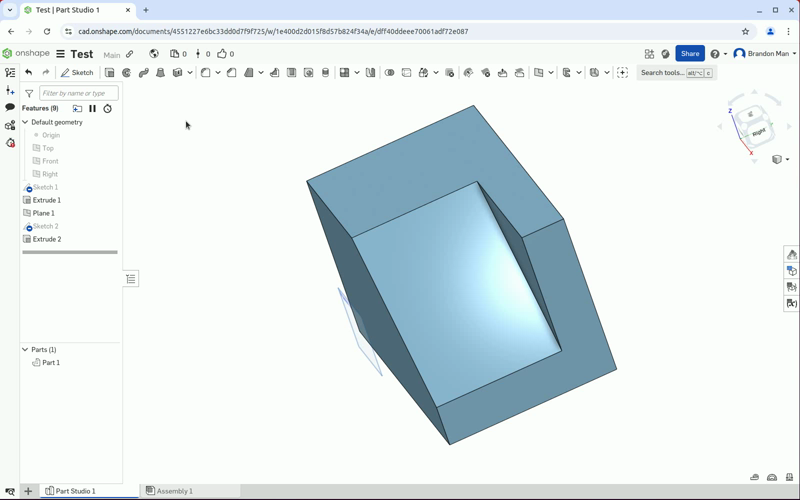
key(down, 2)
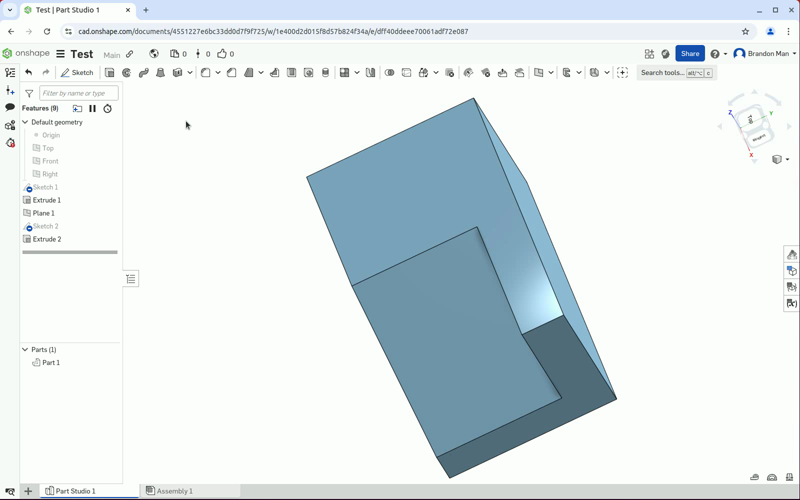
key(up, 2)
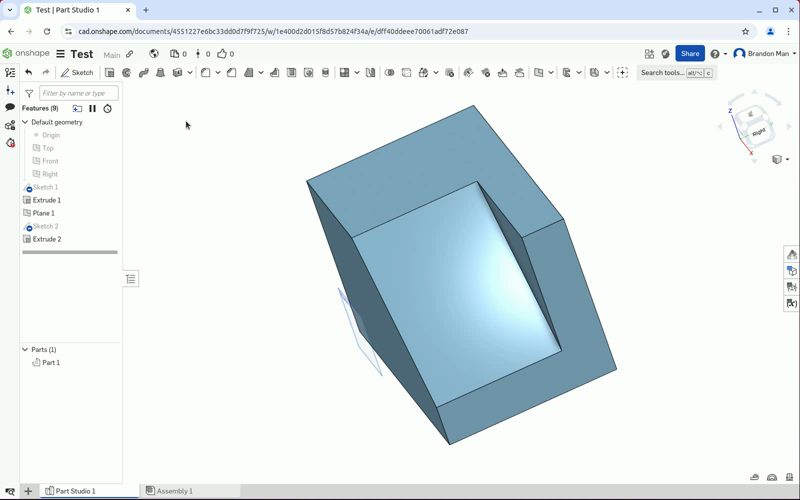
key(right, 2)
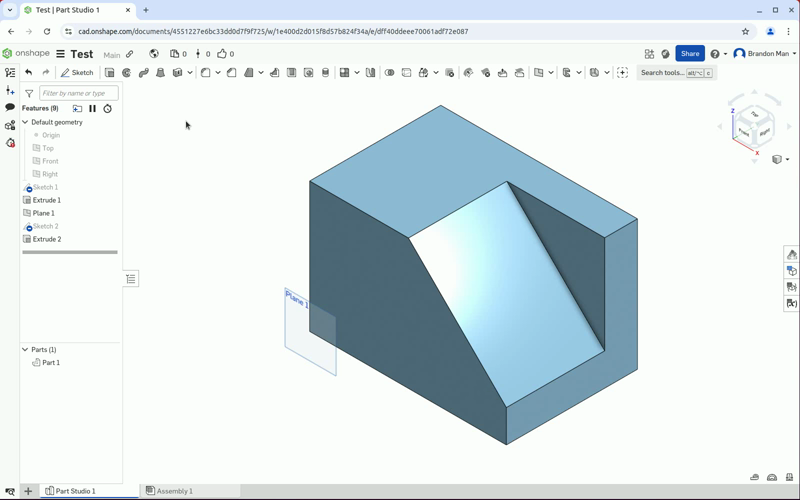
mouse_move(73, 189)
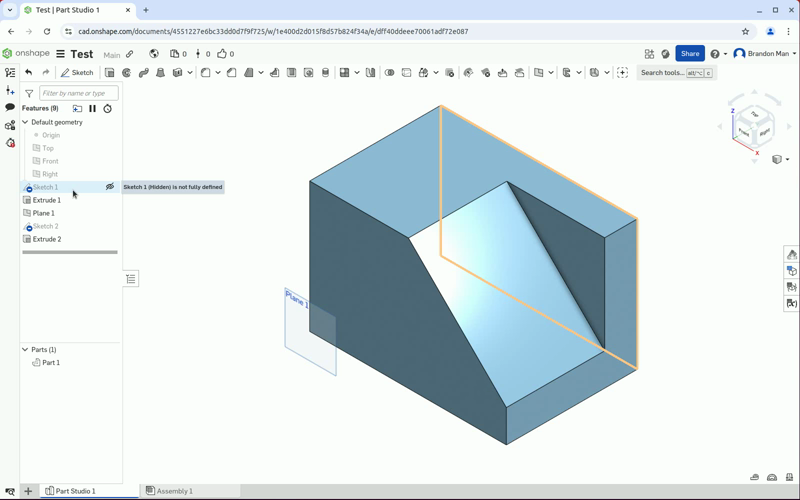
click(73, 189)